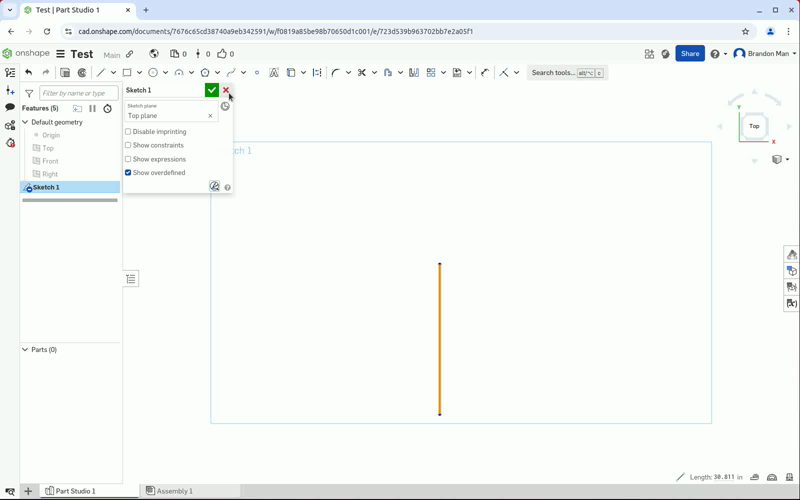
key(shift+h)
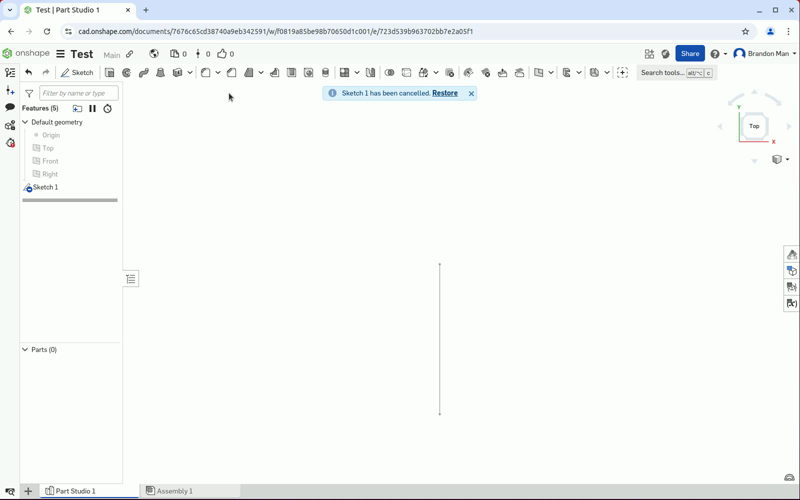
mouse_move(73, 352)
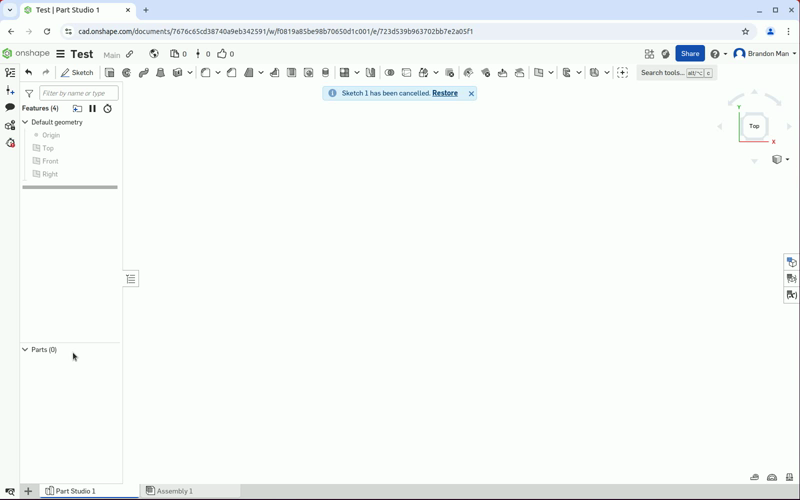
key(y)
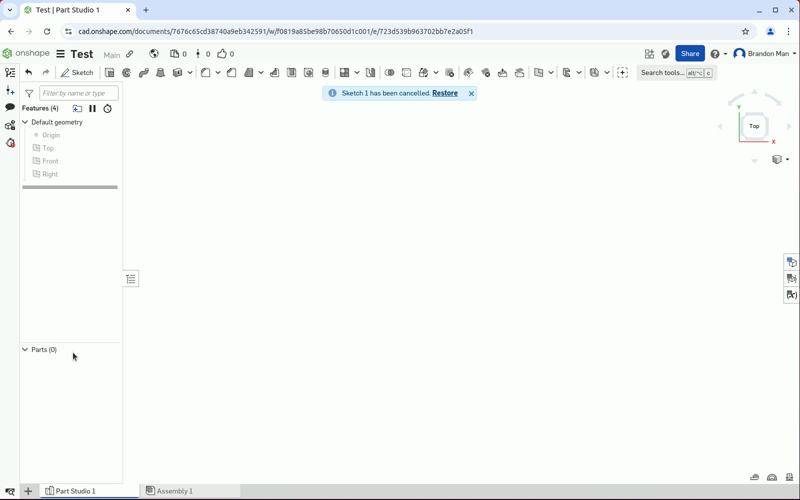
key(shift+p)
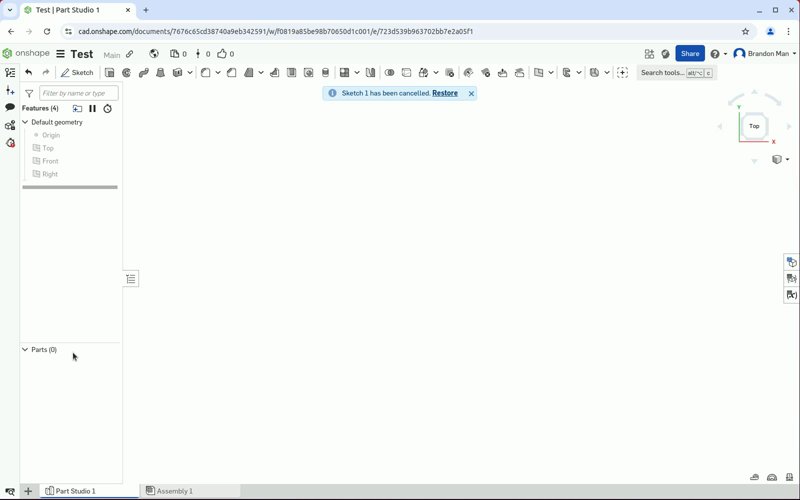
key(space)
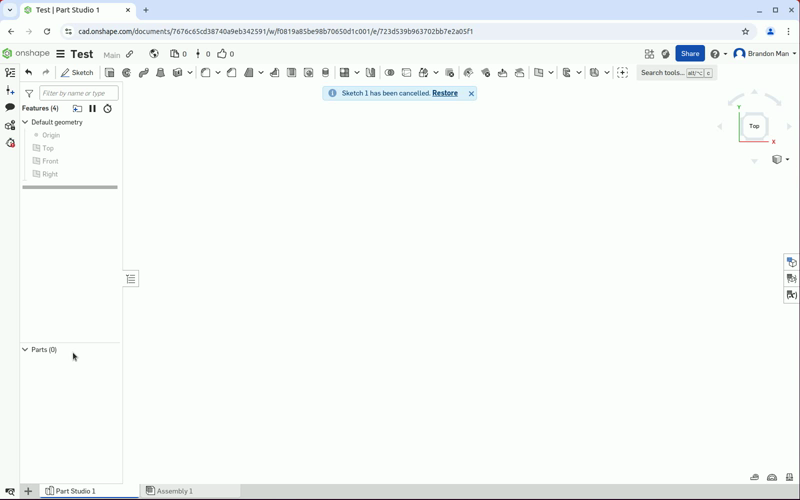
key_down(shift)
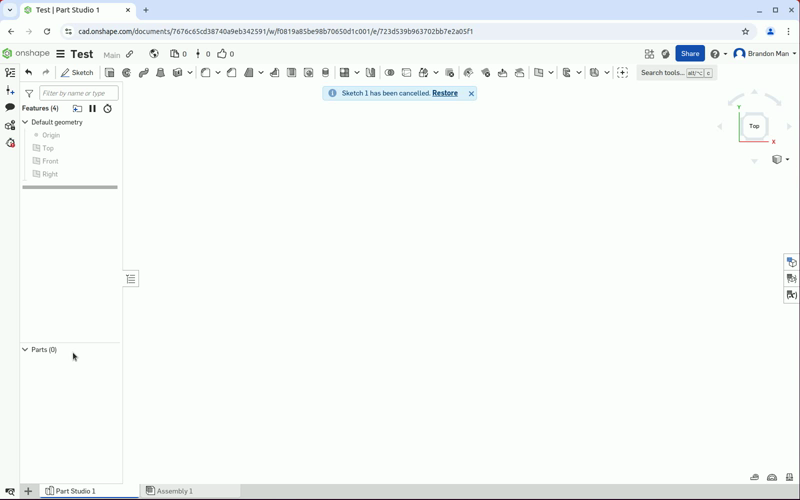
key(up)
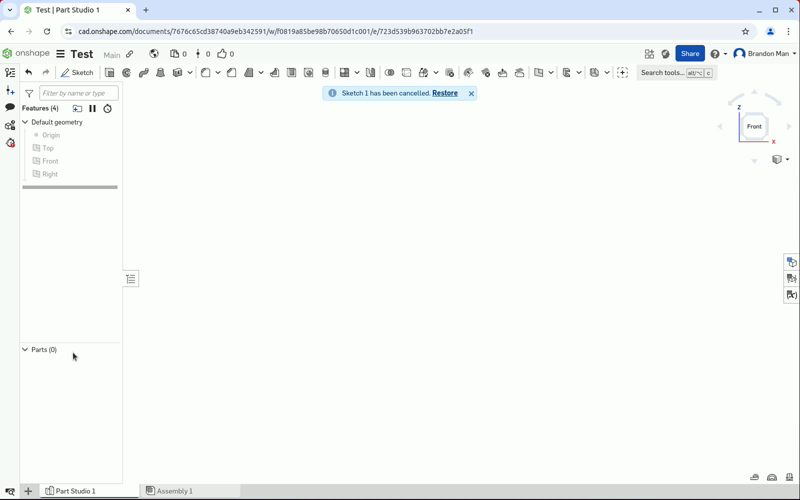
key_up(shift)
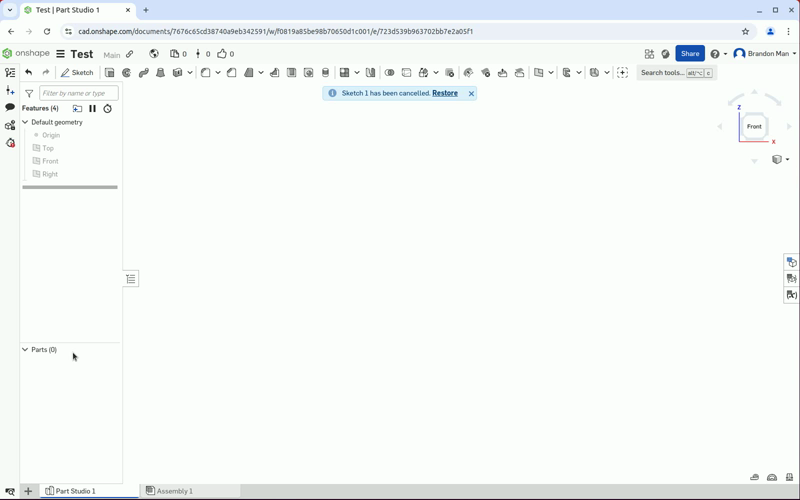
mouse_move(73, 352)
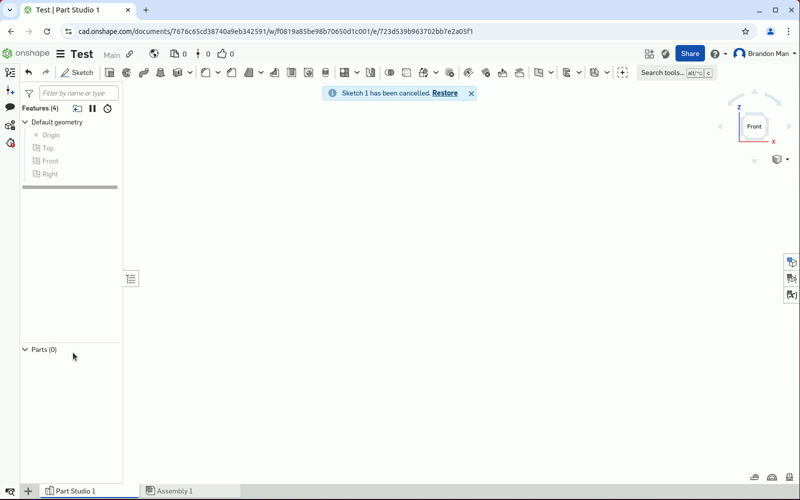
key(shift+y)
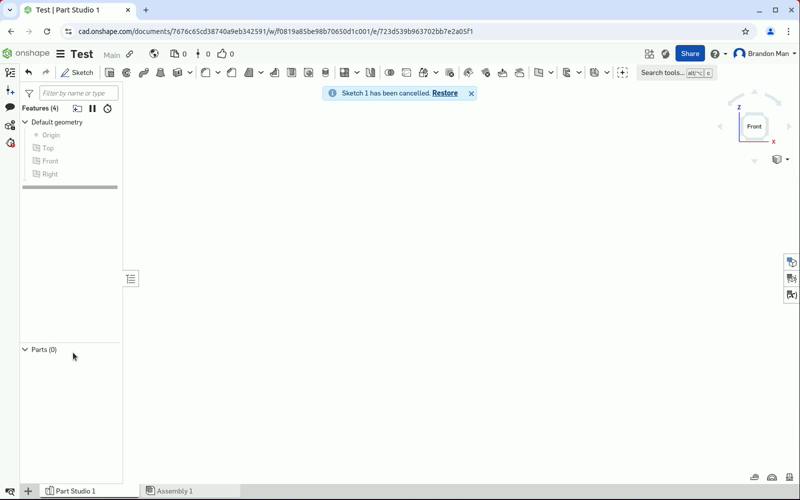
key(shift+s)
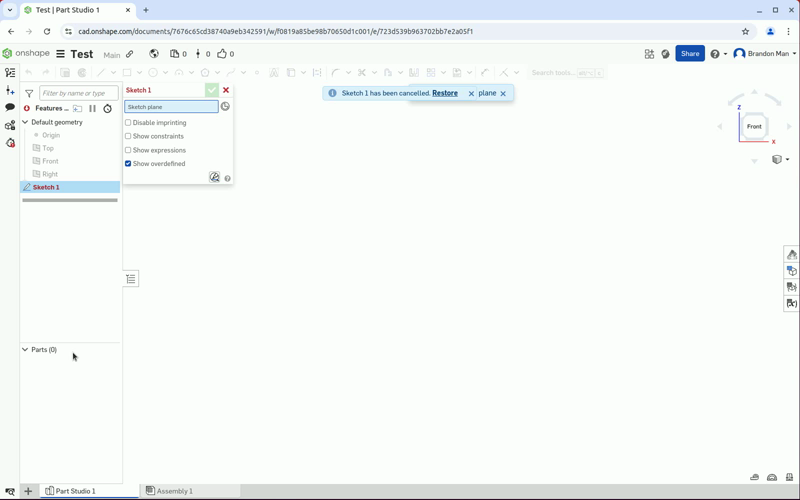
mouse_move(73, 163)
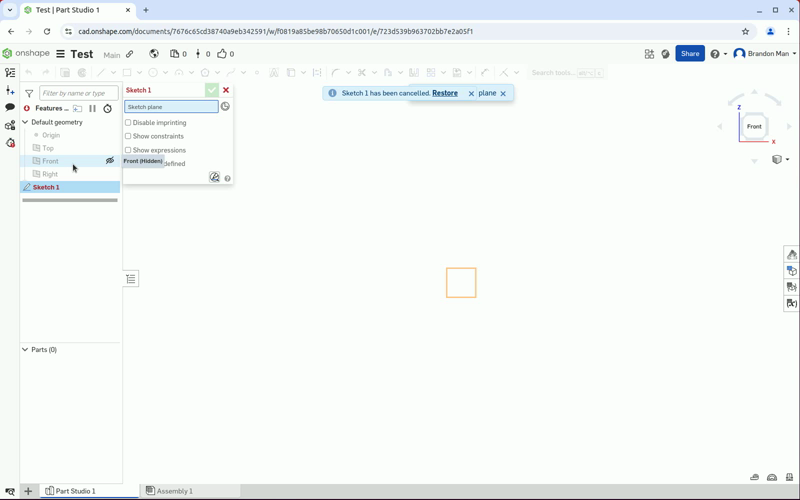
click(73, 163)
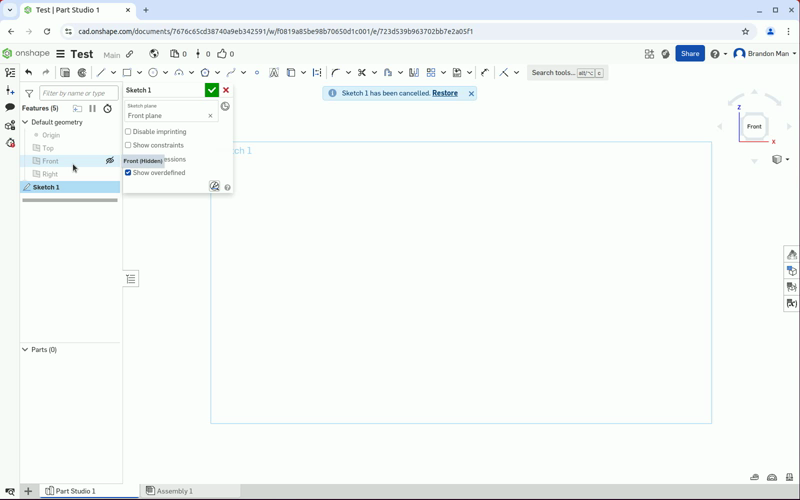
mouse_move(73, 352)
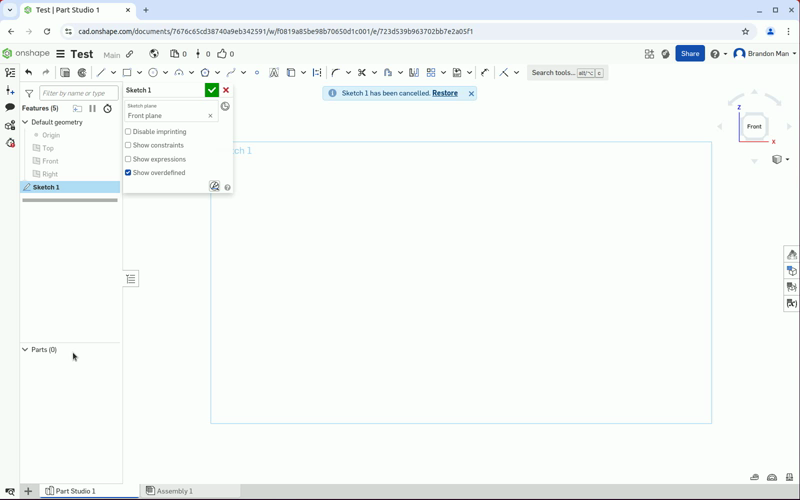
key(y)
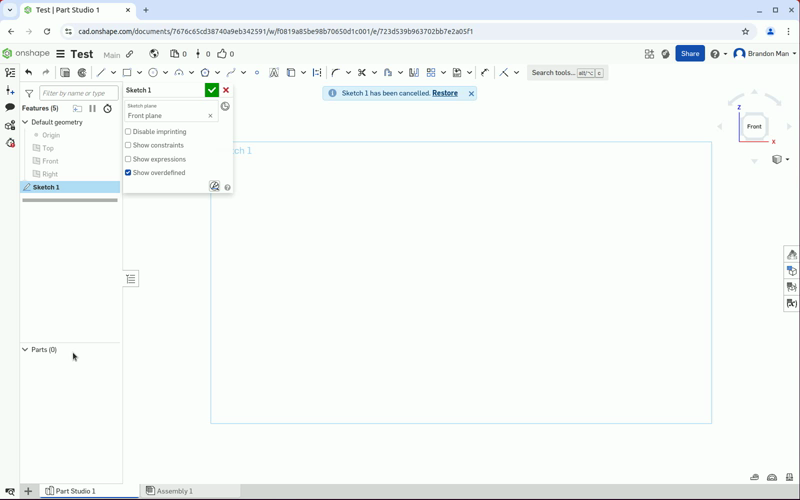
key(c)
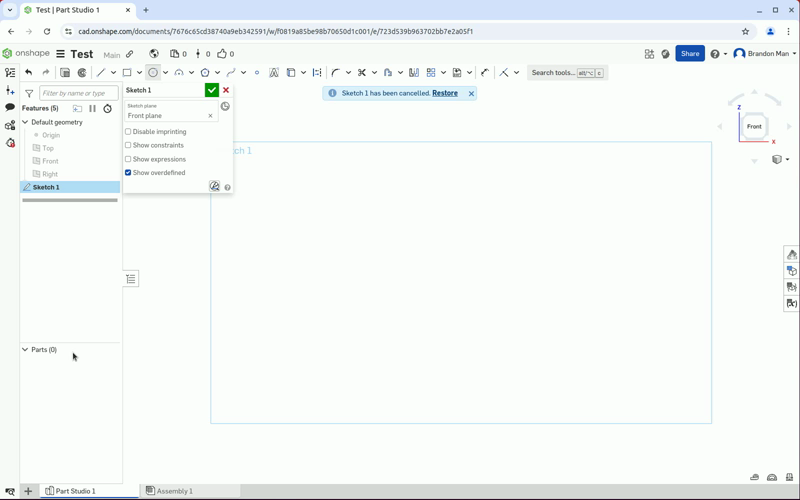
key_down(shift)
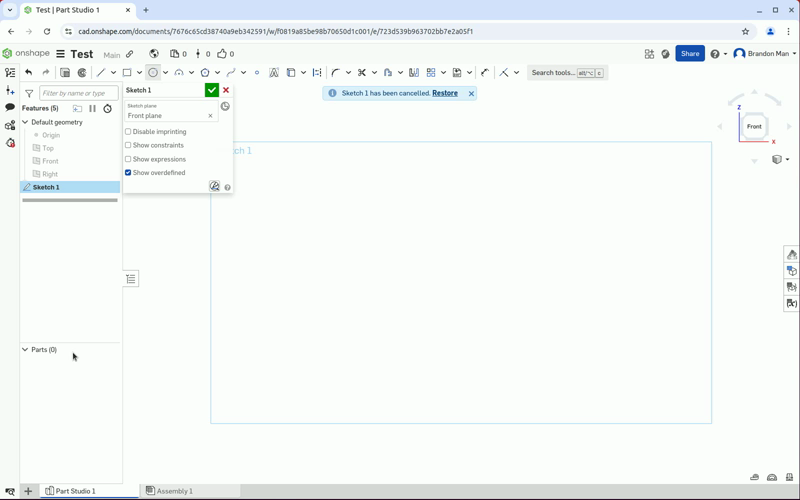
mouse_move(461, 282)
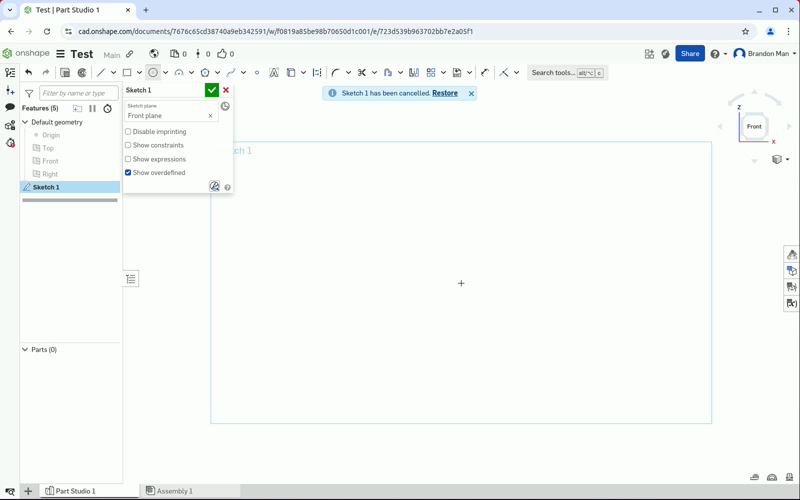
click(461, 282)
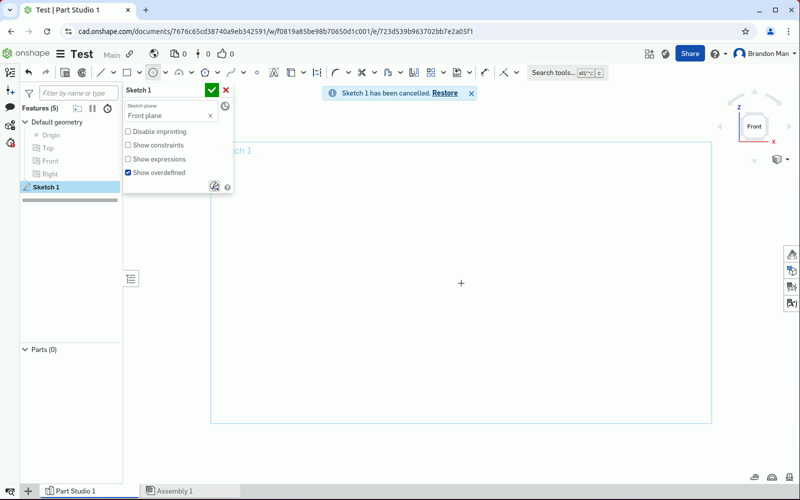
key_up(shift)
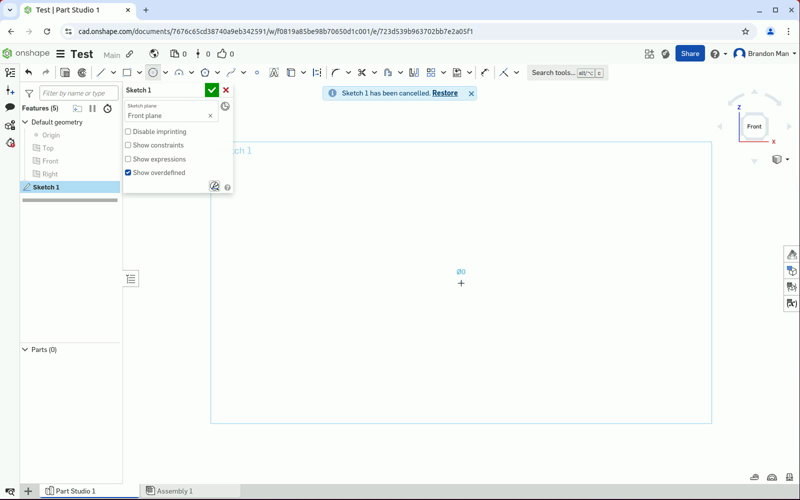
mouse_move(574, 282)
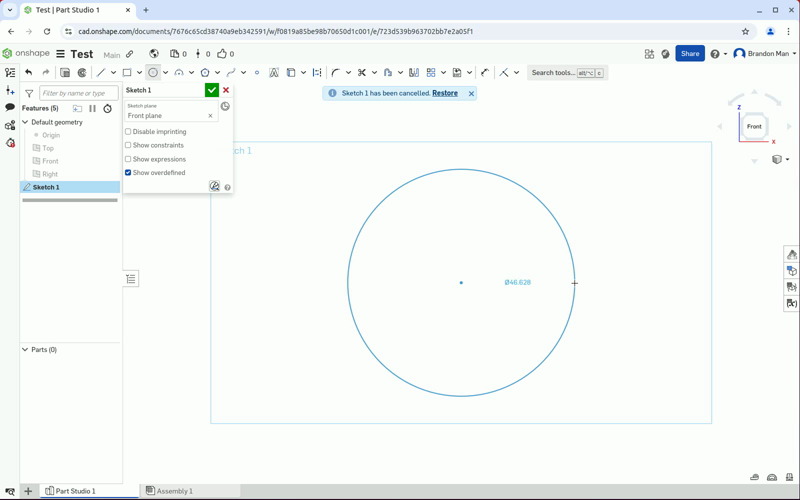
click(574, 282)
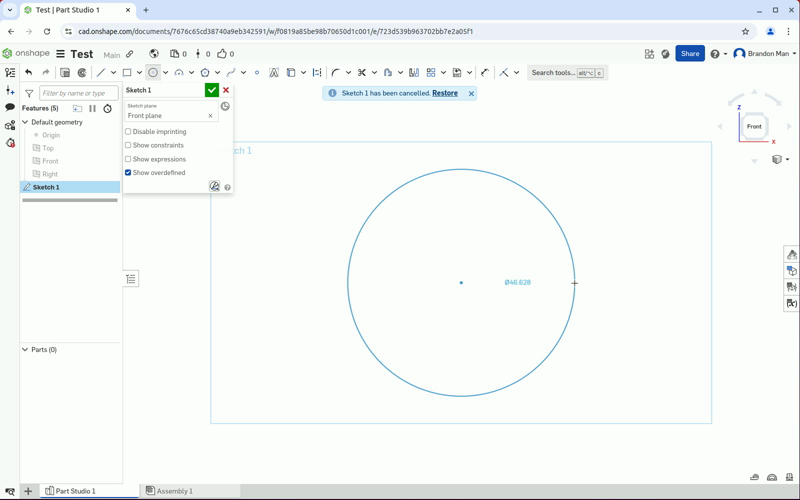
key(esc)
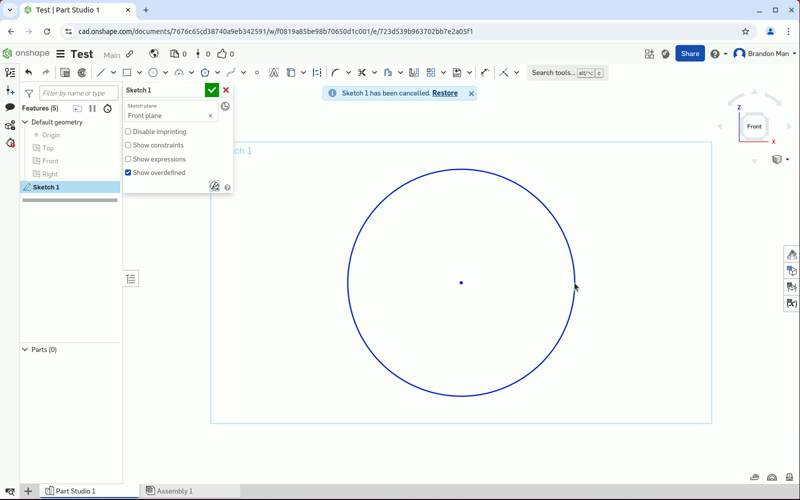
key(c)
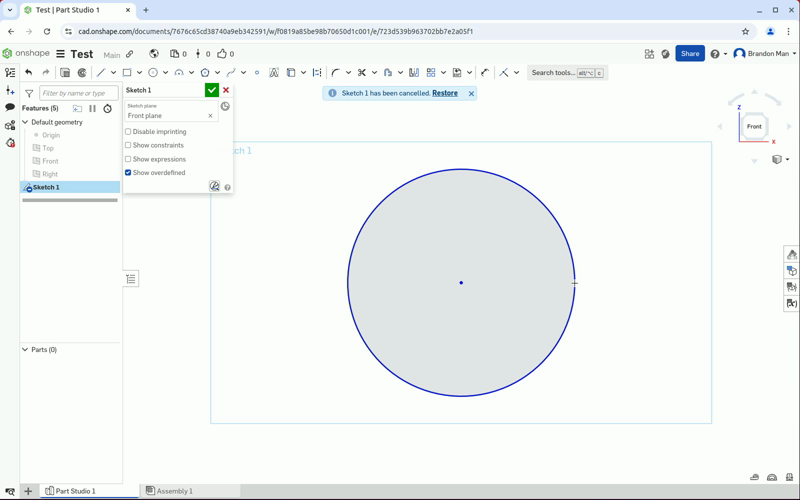
key_down(shift)
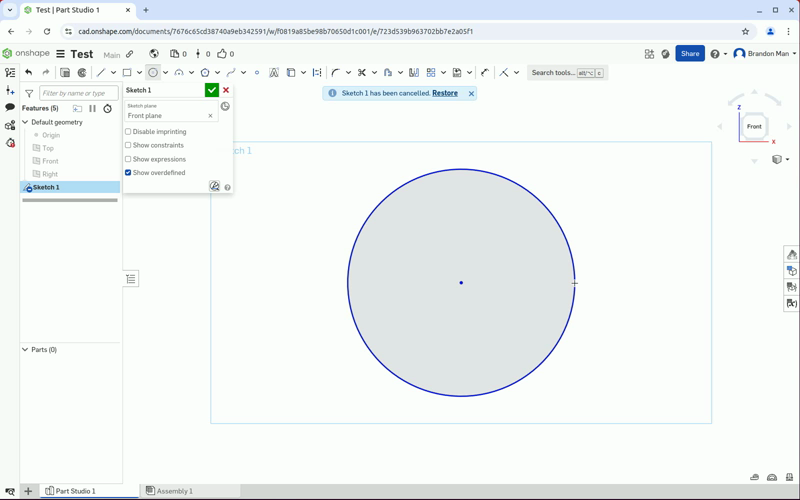
mouse_move(461, 282)
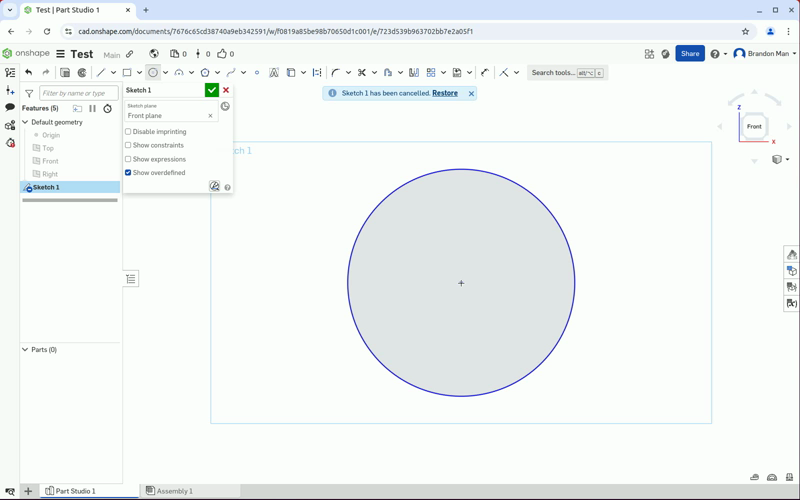
click(461, 282)
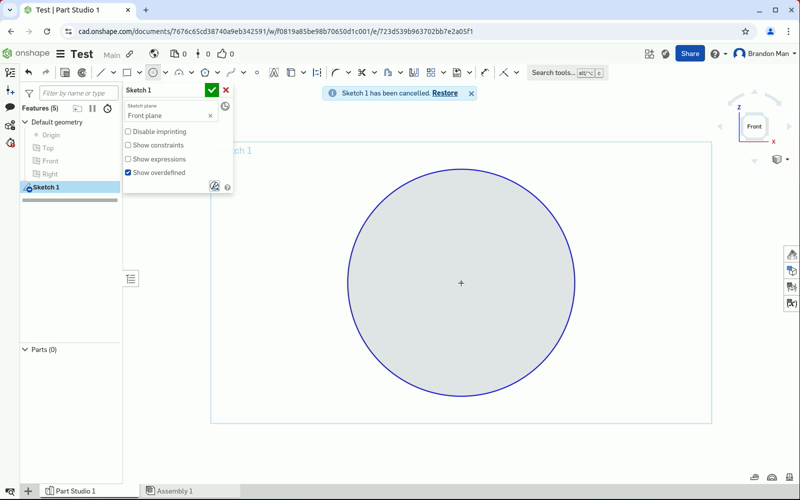
key_up(shift)
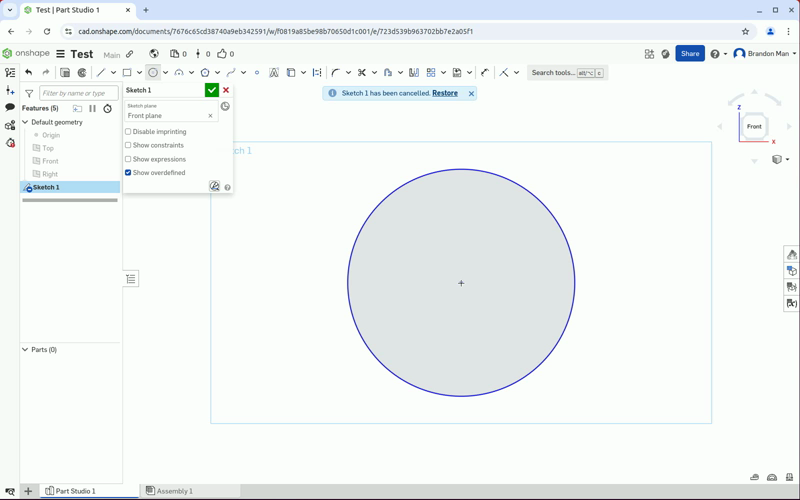
mouse_move(562, 282)
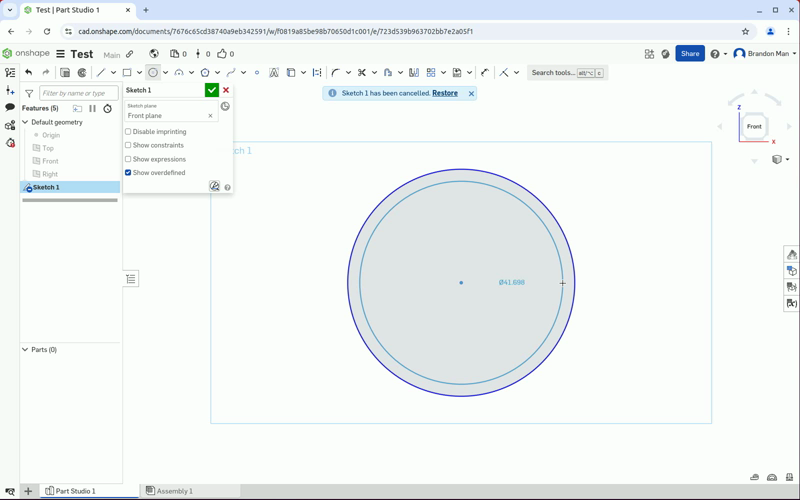
click(562, 282)
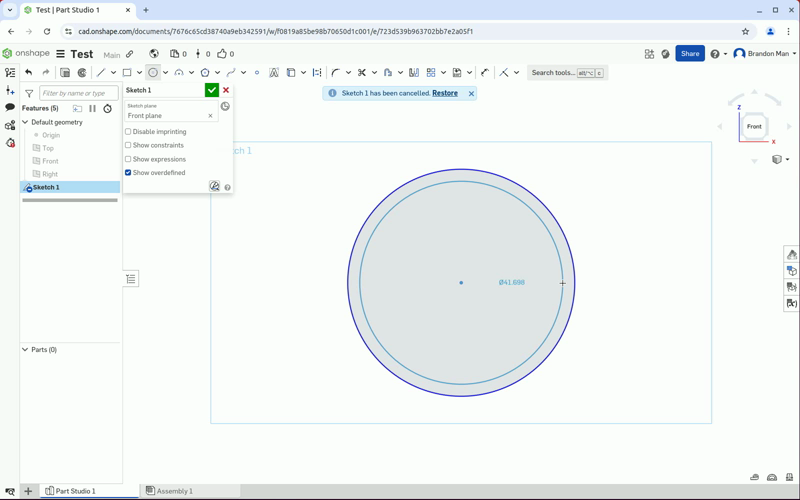
key(esc)
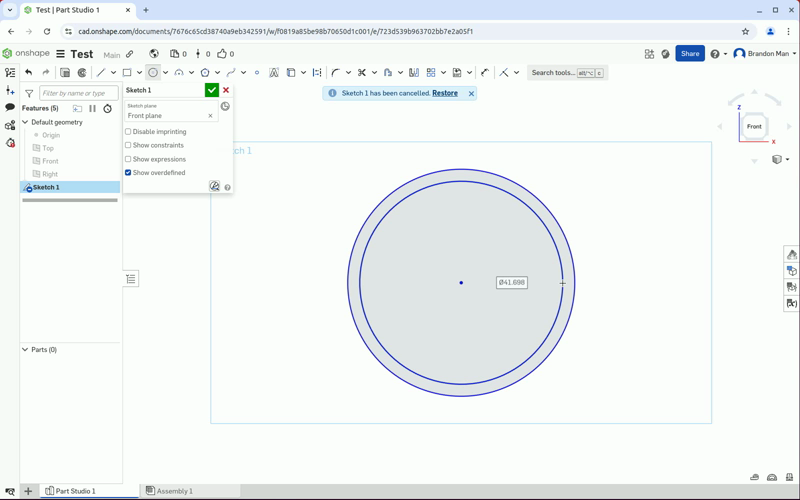
mouse_move(538, 208)
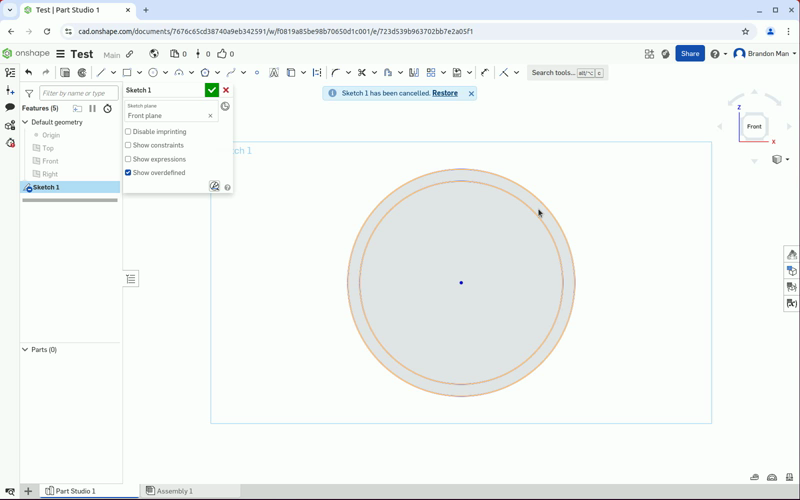
click(538, 208)
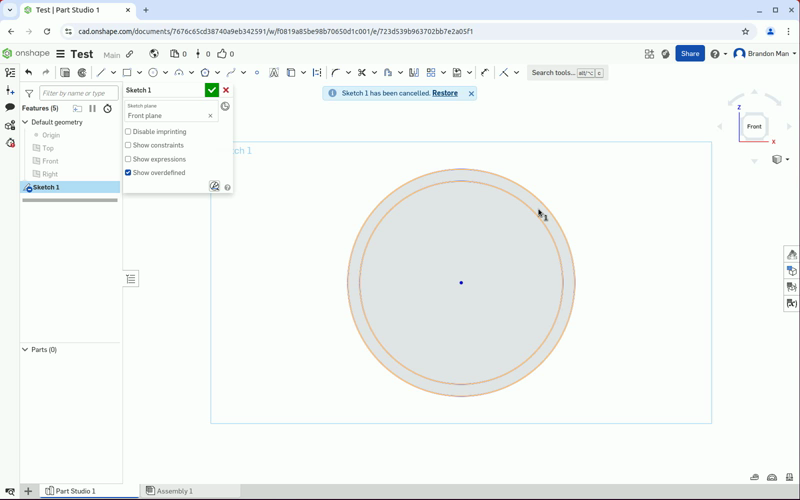
mouse_move(73, 352)
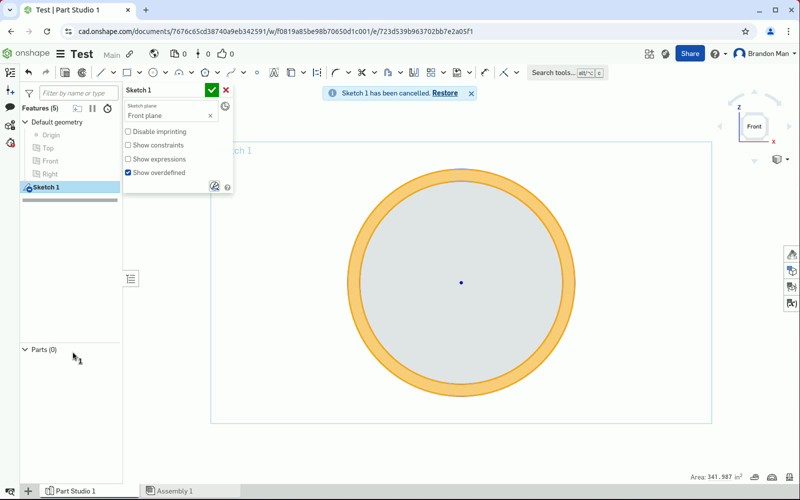
key(shift+y)
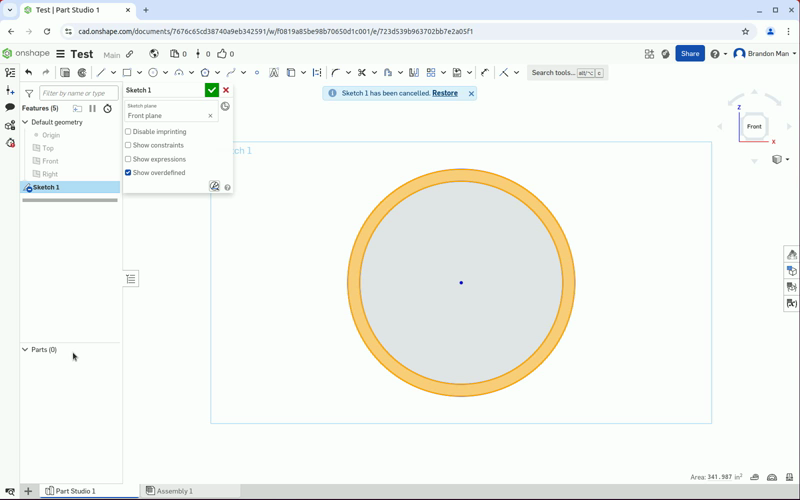
key(shift+e)
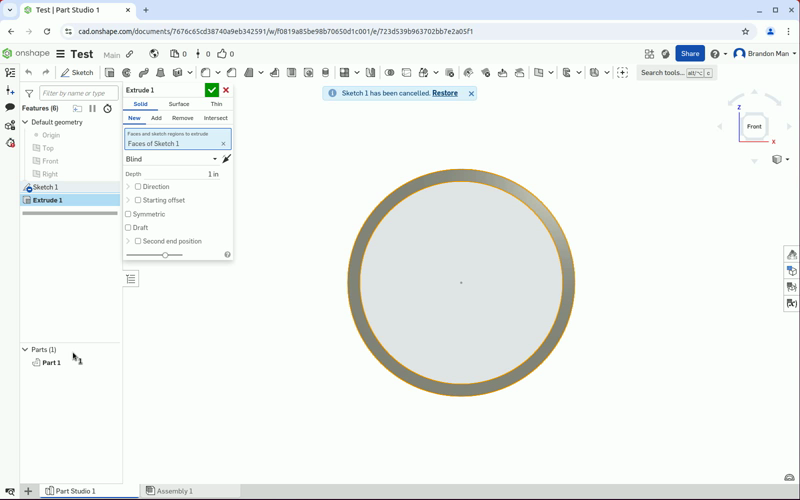
mouse_move(143, 106)
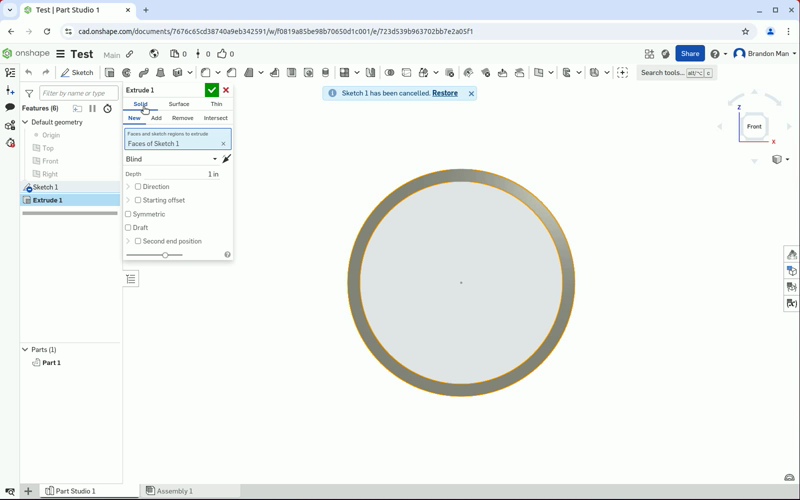
click(143, 106)
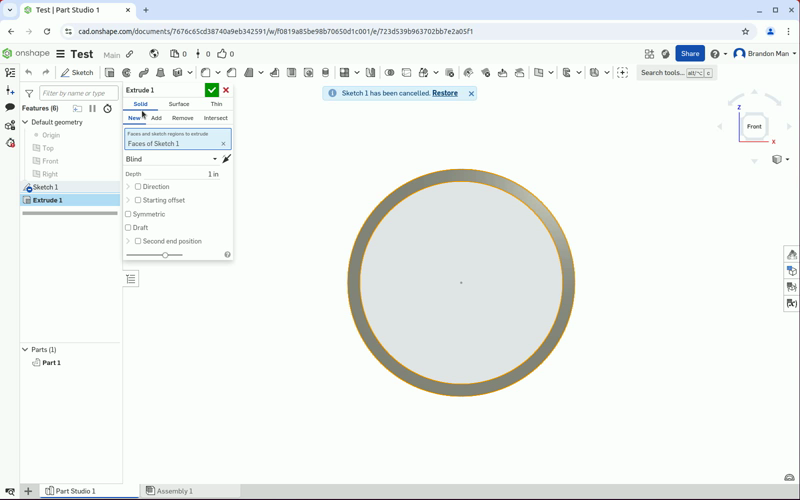
mouse_move(137, 120)
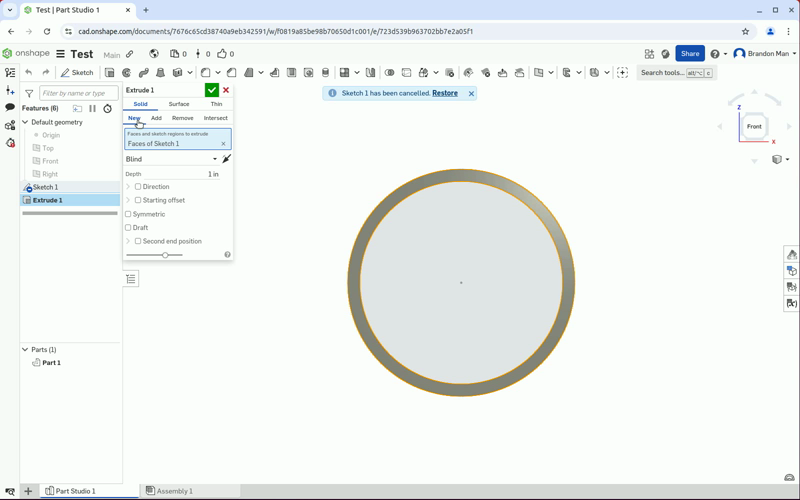
click(137, 120)
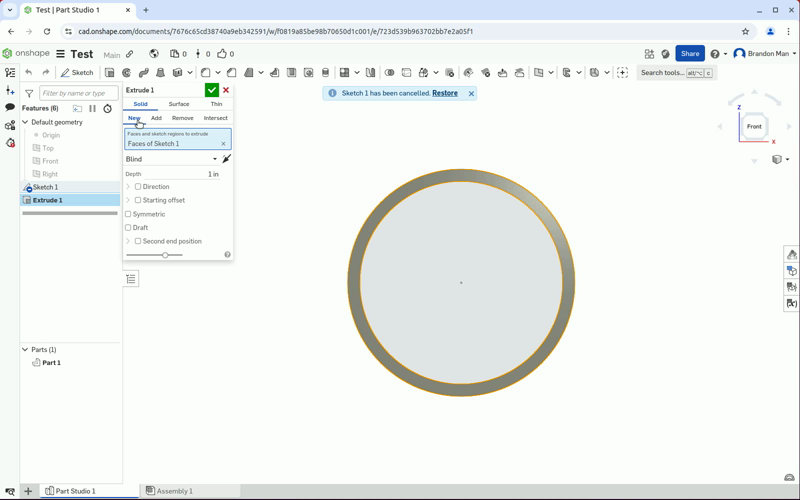
key(tab, 4)
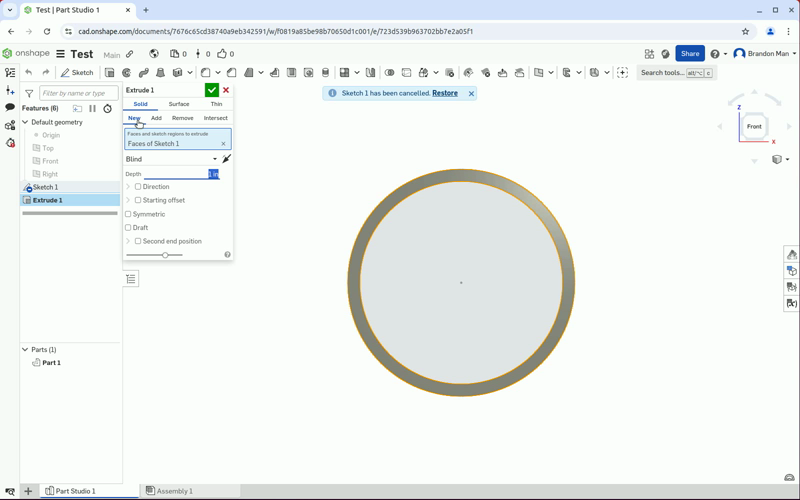
text(-3.851)
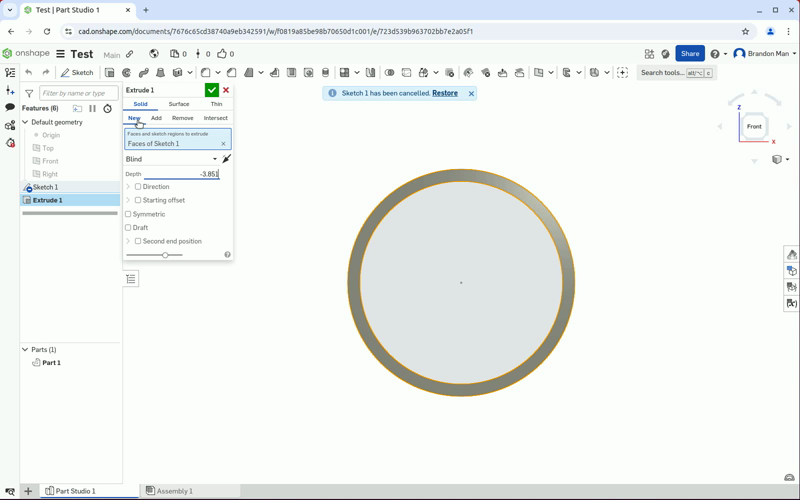
key(enter)
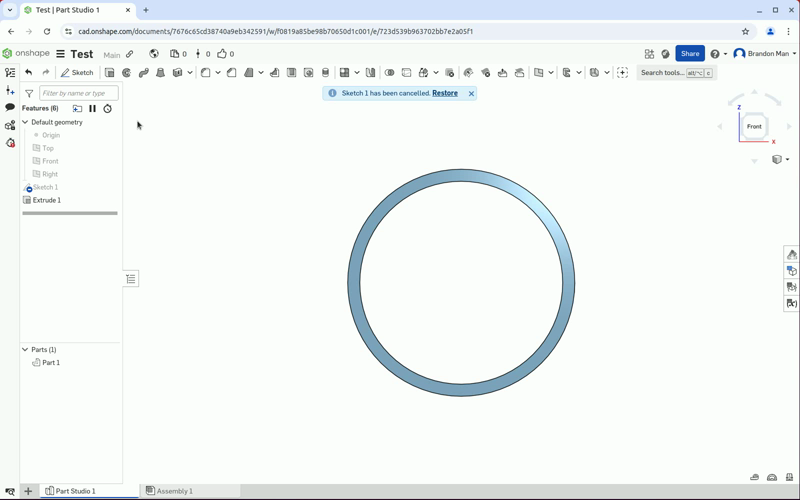
key(shift+h)
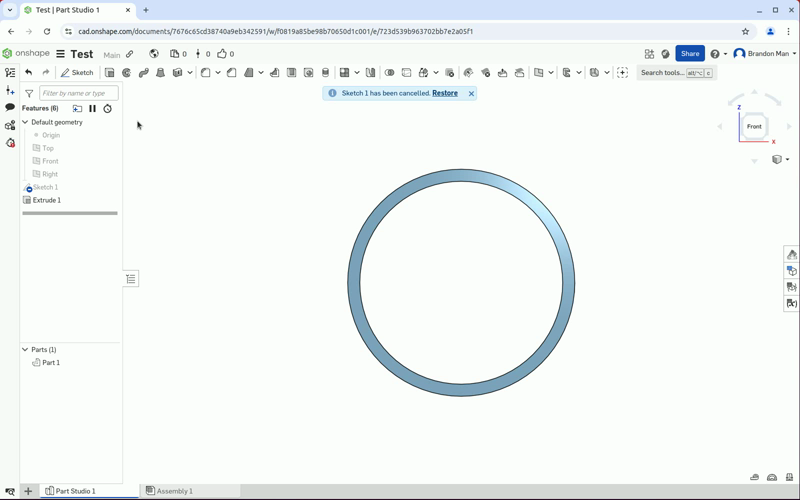
key(shift+h)
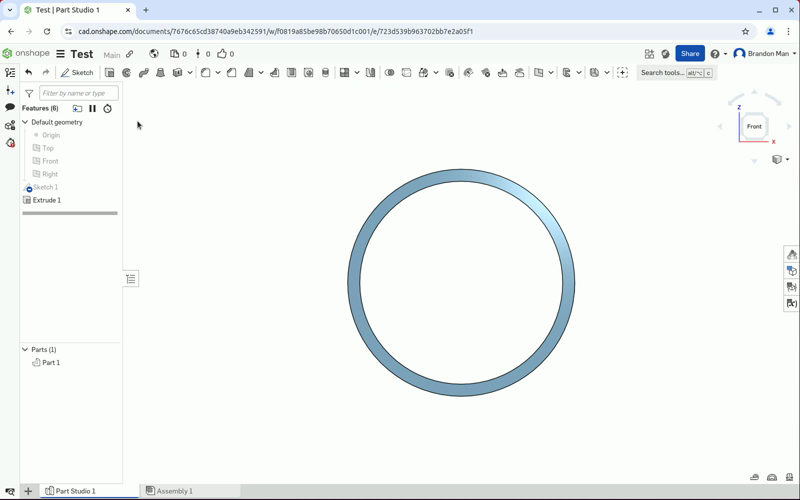
mouse_move(73, 189)
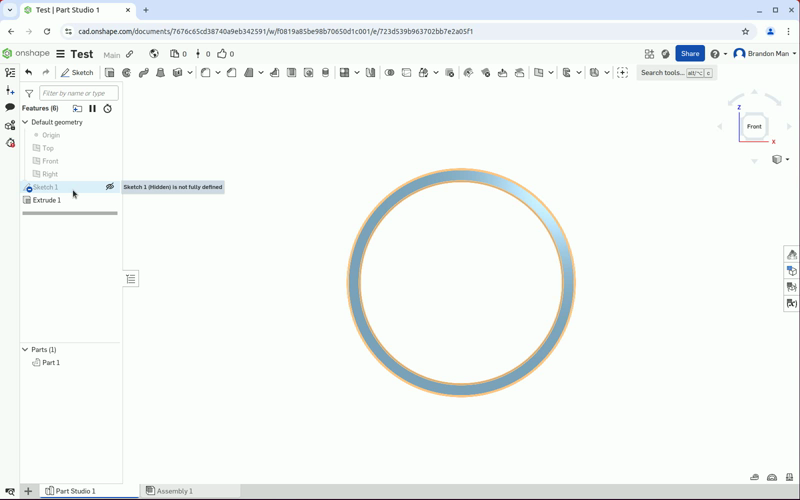
click(73, 189)
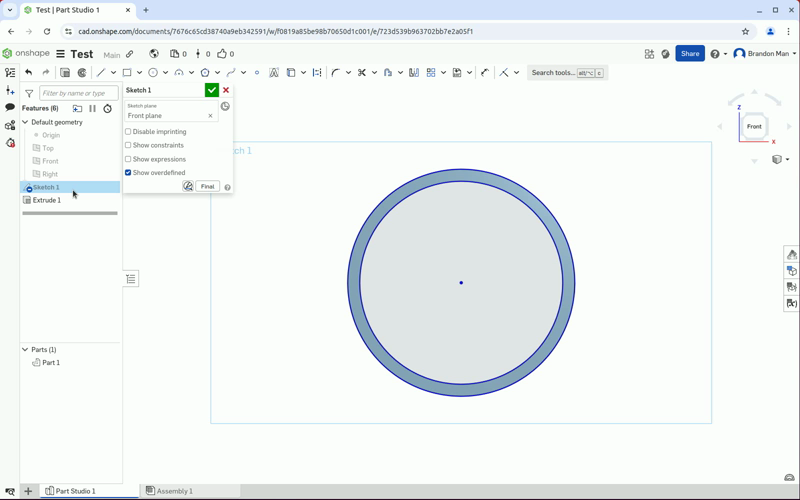
mouse_move(229, 92)
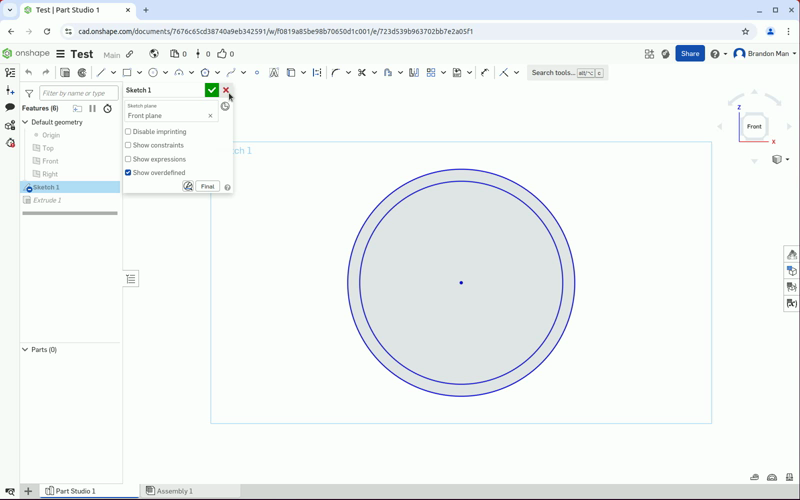
click(229, 92)
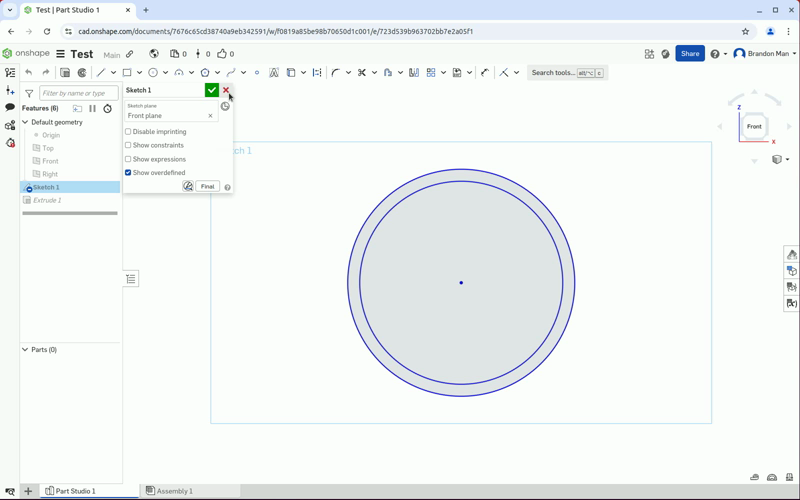
key(shift+s)
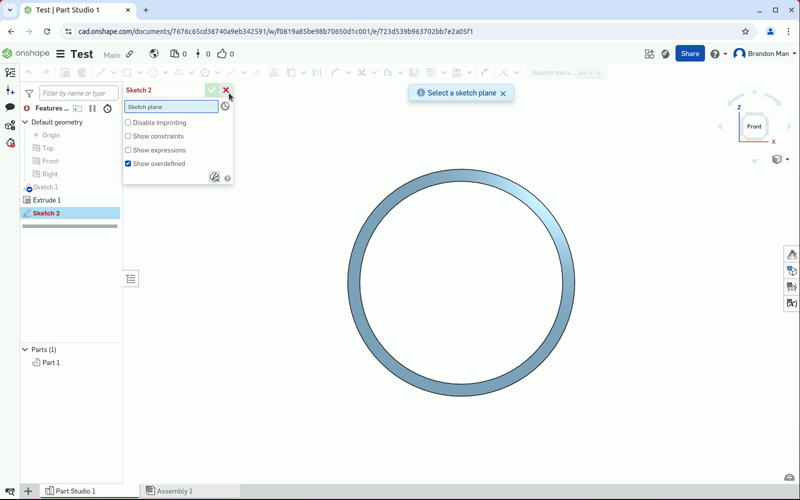
mouse_move(73, 163)
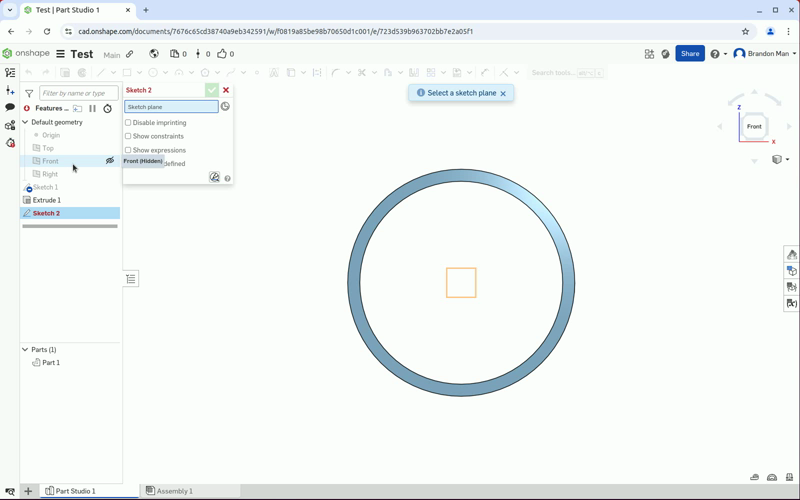
click(73, 163)
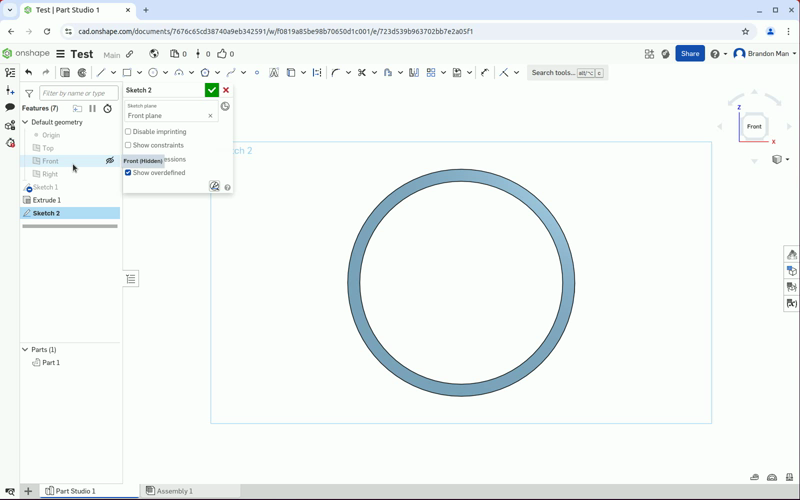
mouse_move(73, 352)
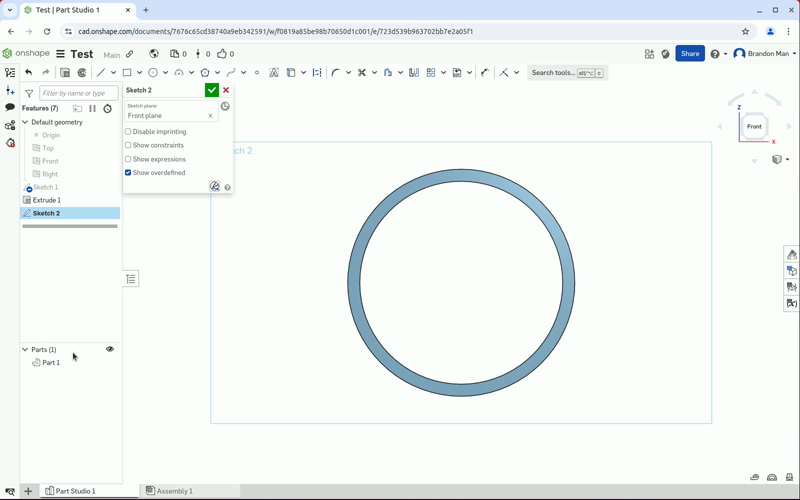
key(y)
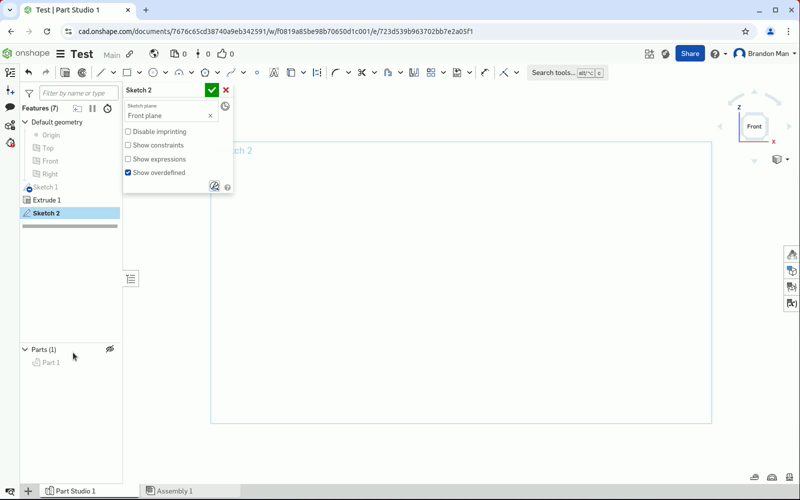
key(c)
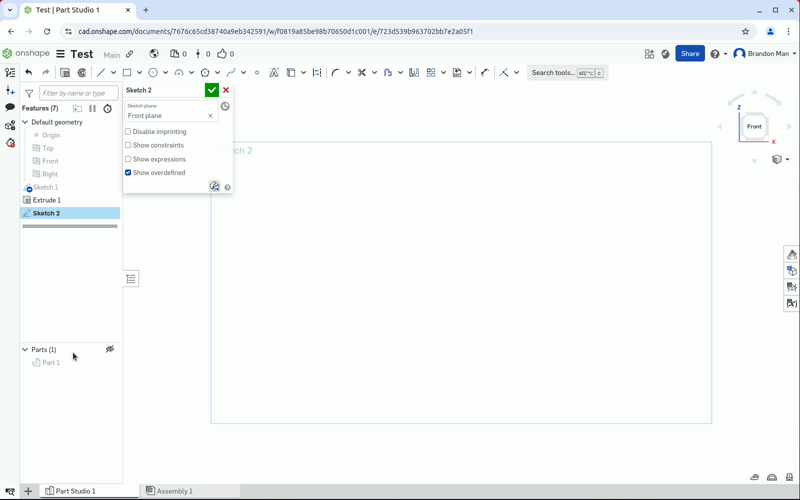
key_down(shift)
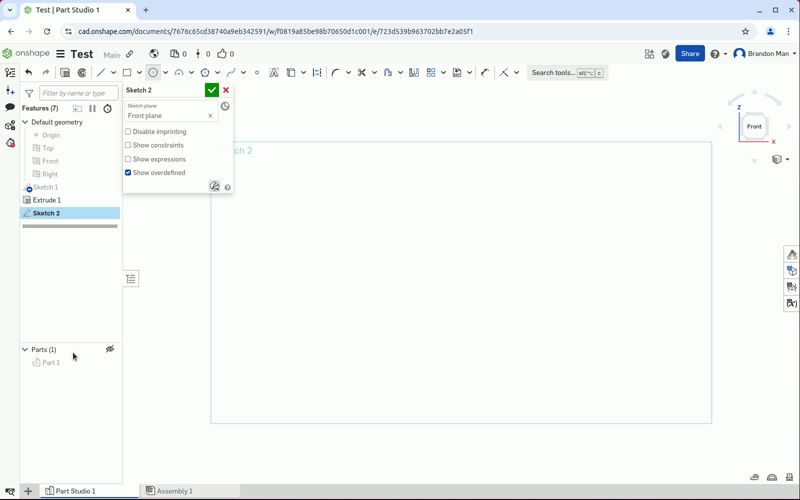
mouse_move(461, 282)
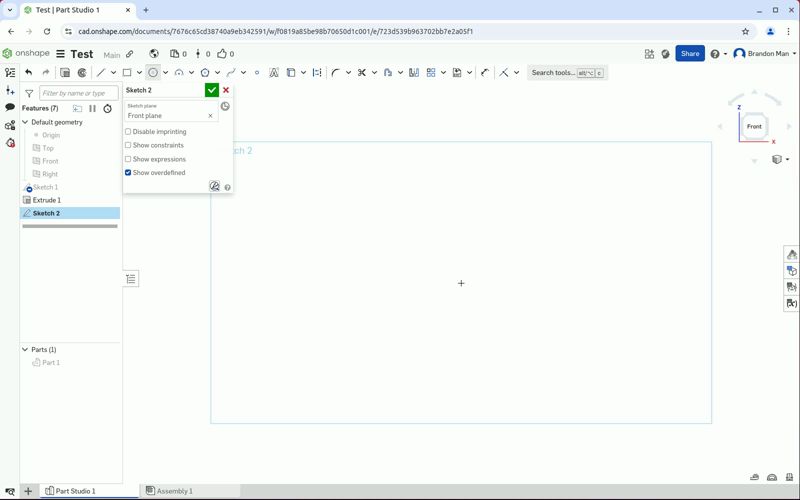
click(461, 282)
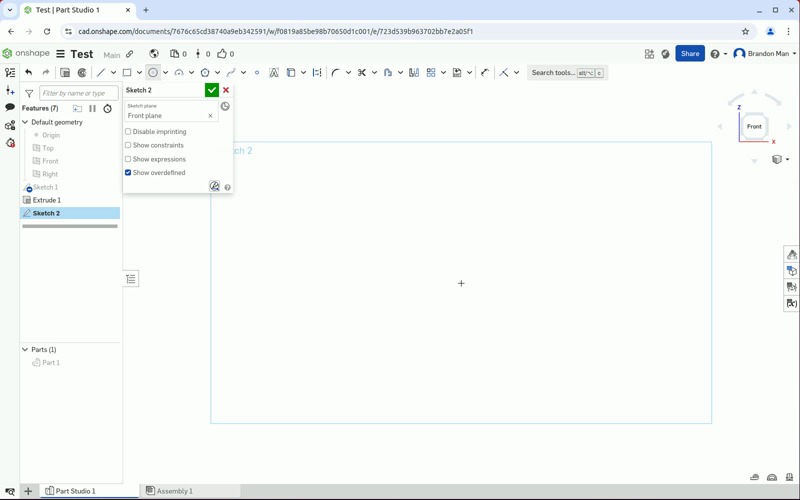
key_up(shift)
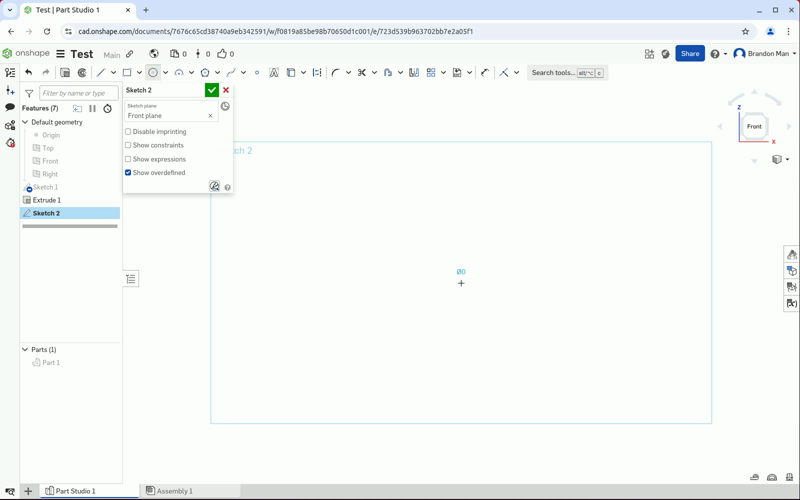
mouse_move(574, 282)
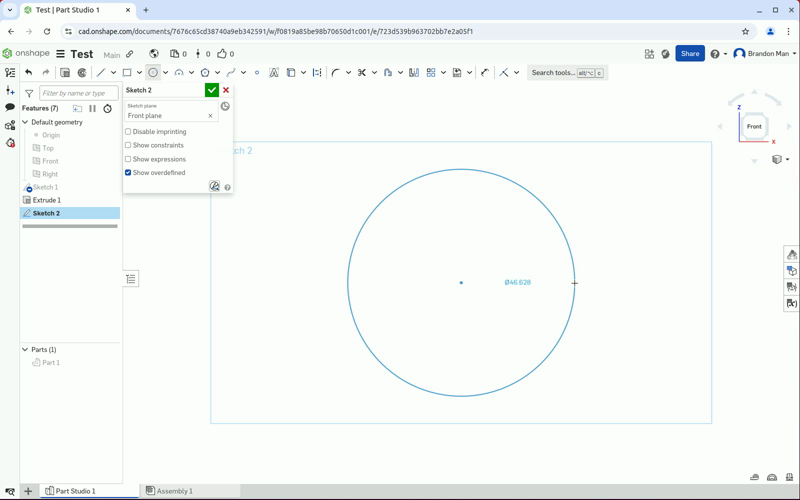
click(574, 282)
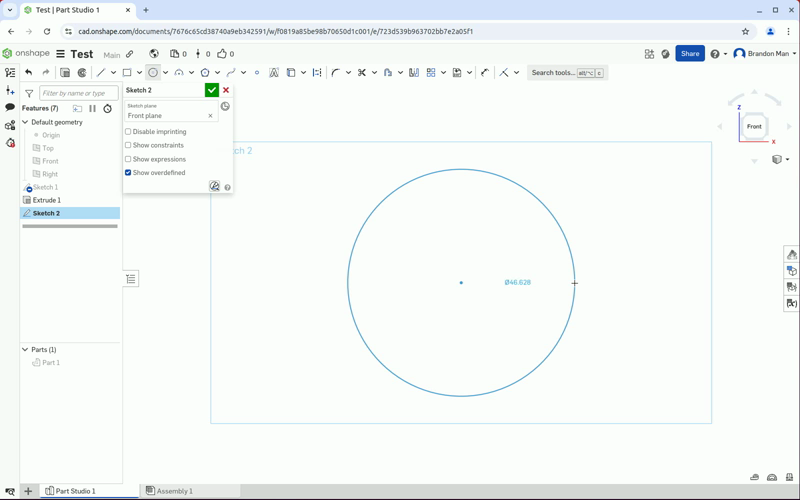
key(esc)
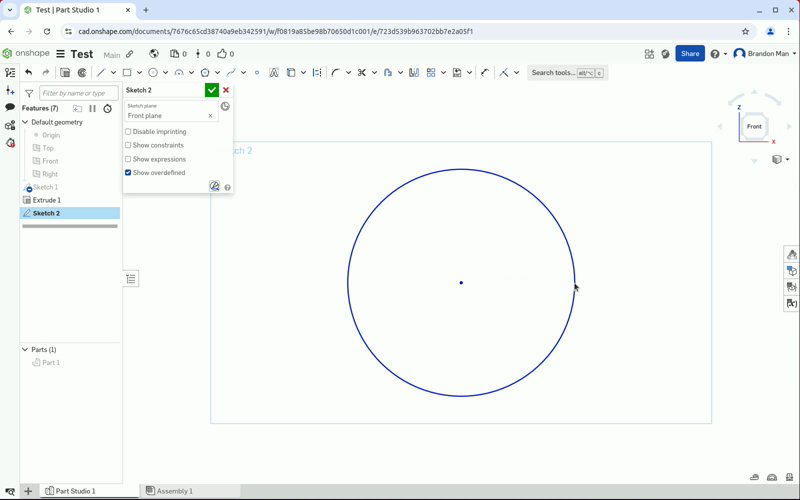
key(c)
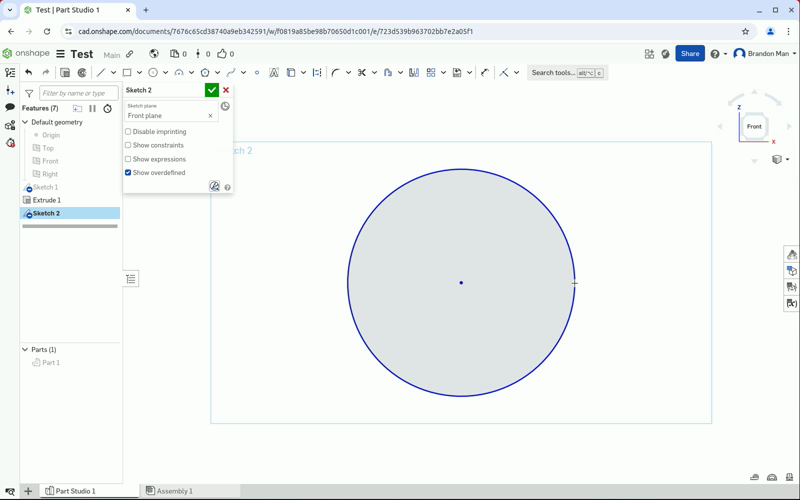
key_down(shift)
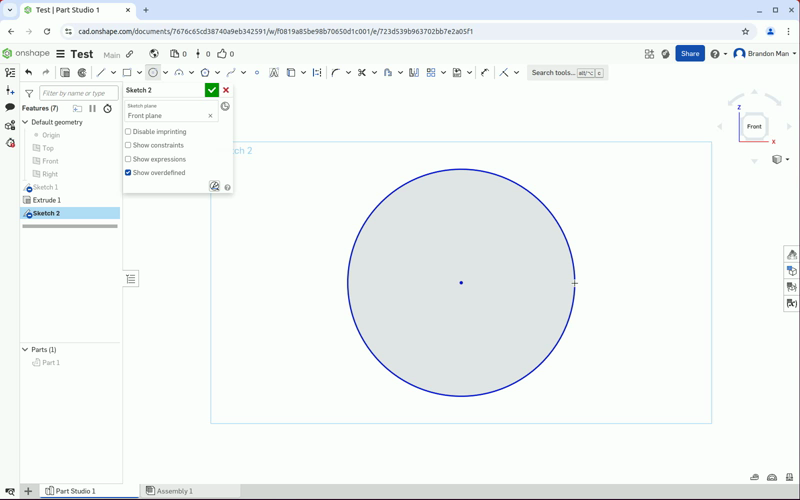
mouse_move(461, 282)
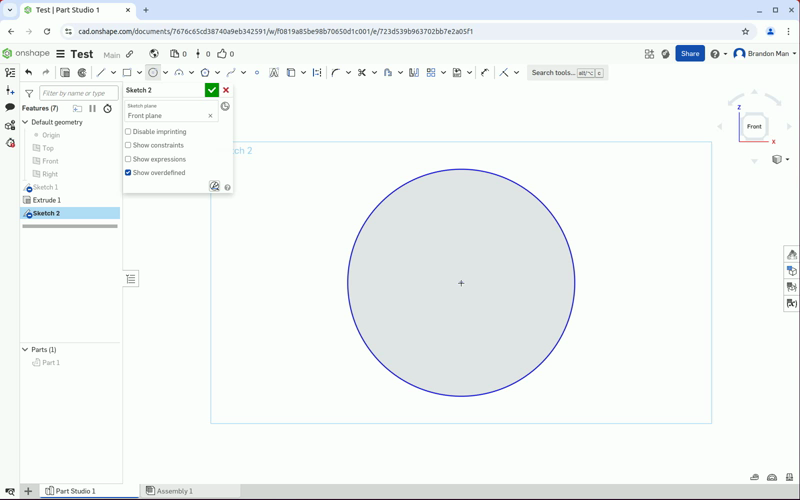
click(461, 282)
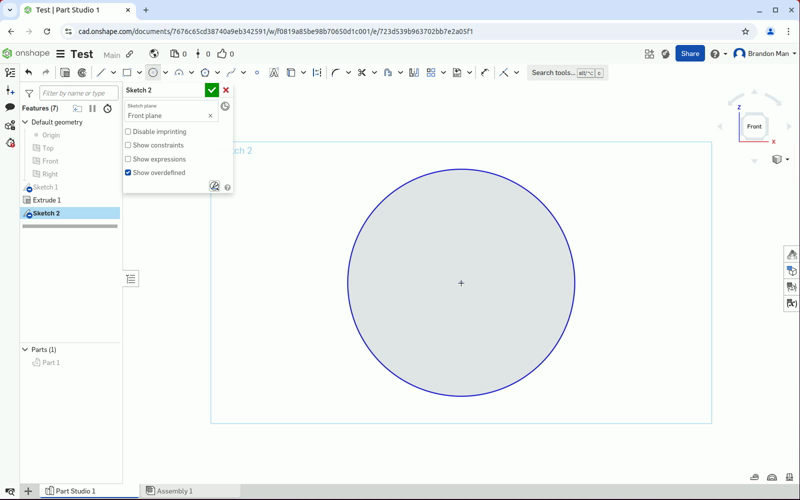
key_up(shift)
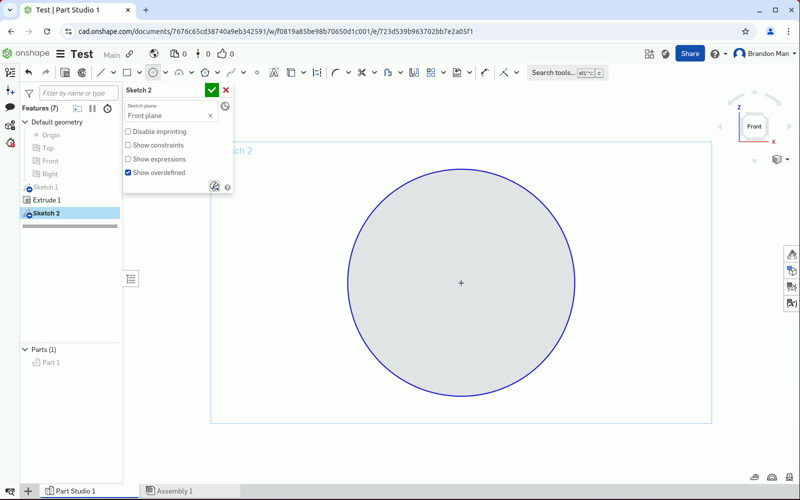
mouse_move(562, 282)
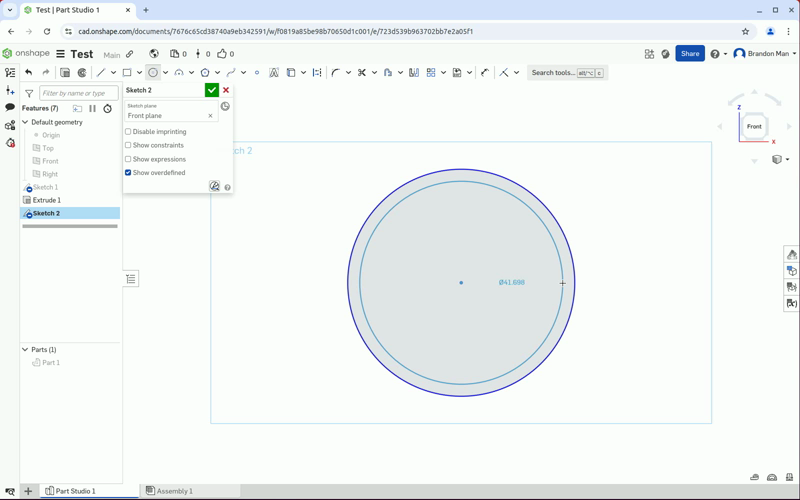
click(562, 282)
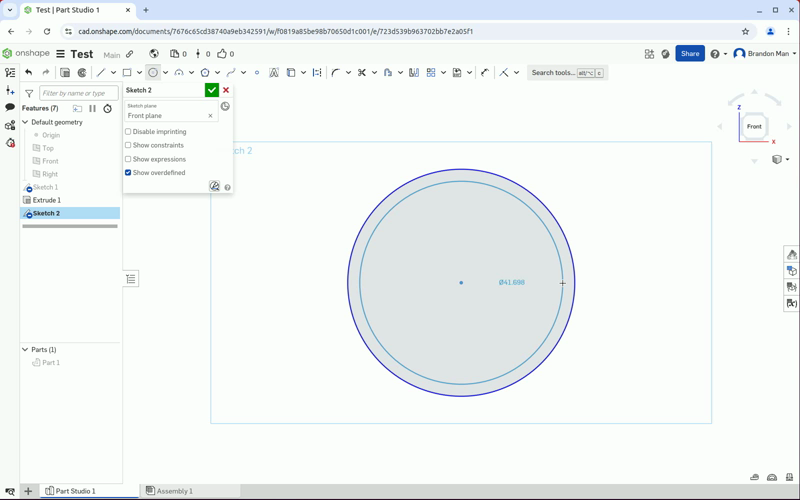
key(esc)
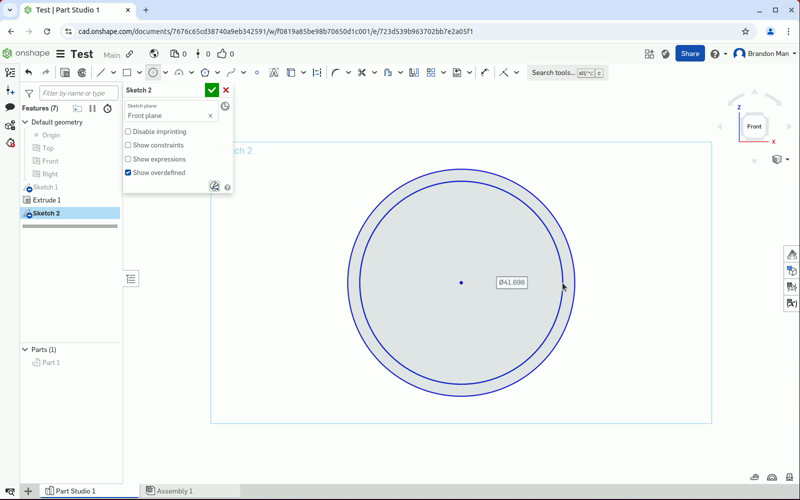
mouse_move(414, 378)
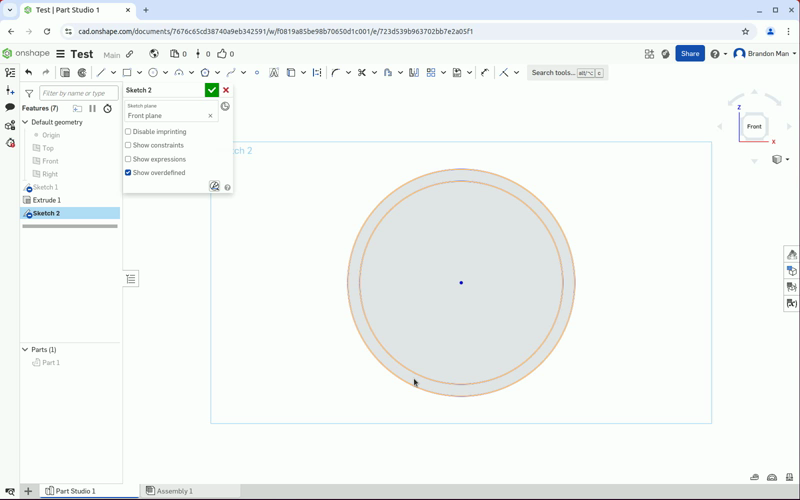
click(414, 378)
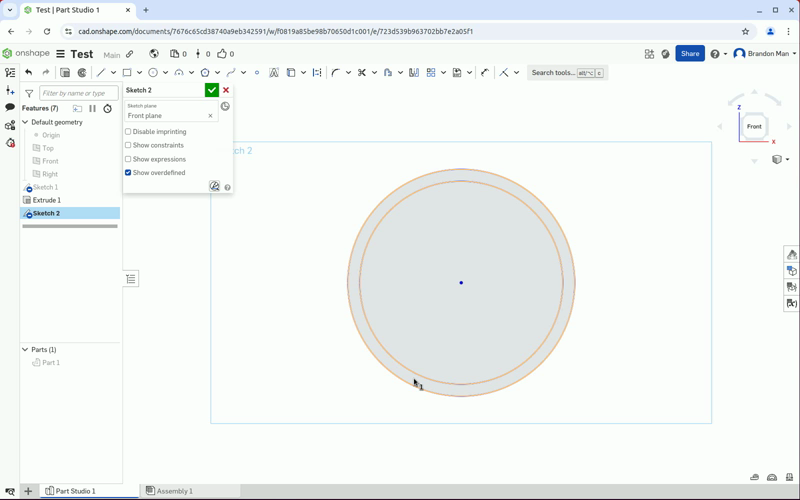
mouse_move(73, 352)
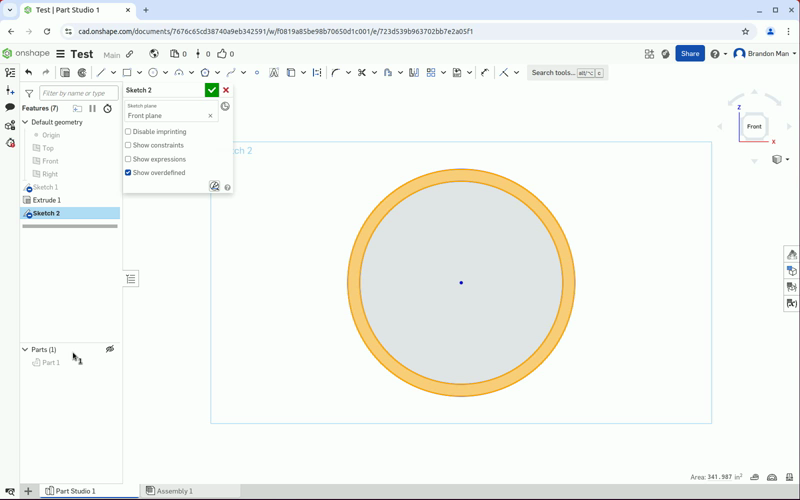
key(shift+y)
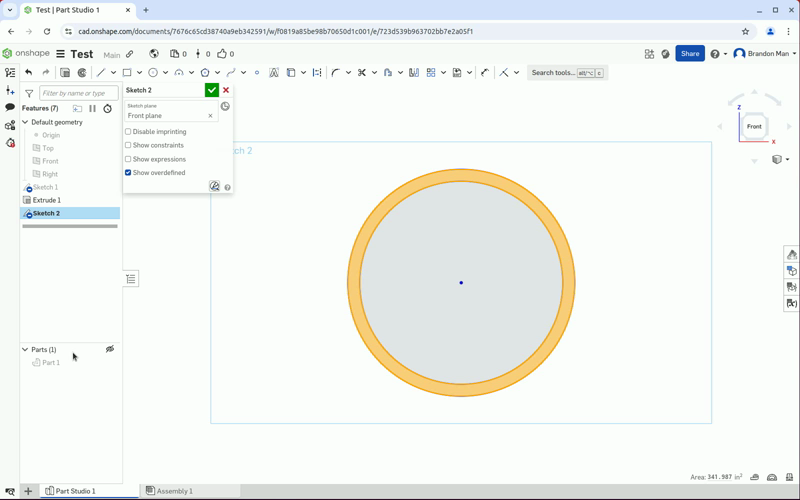
key(shift+e)
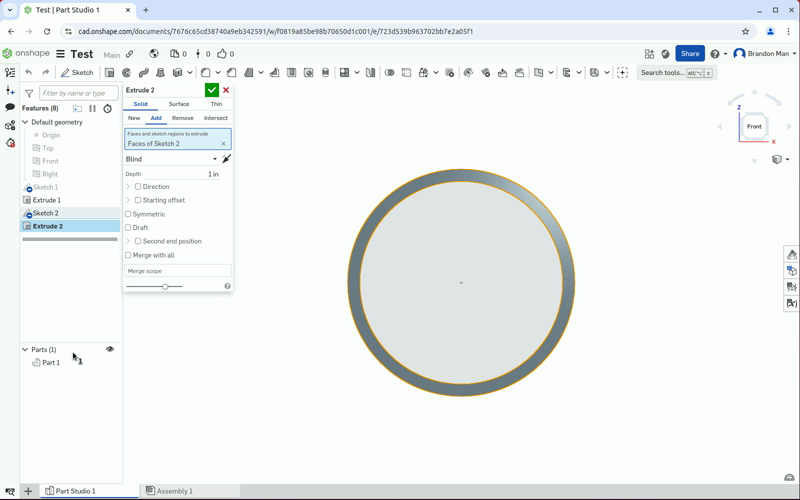
mouse_move(143, 106)
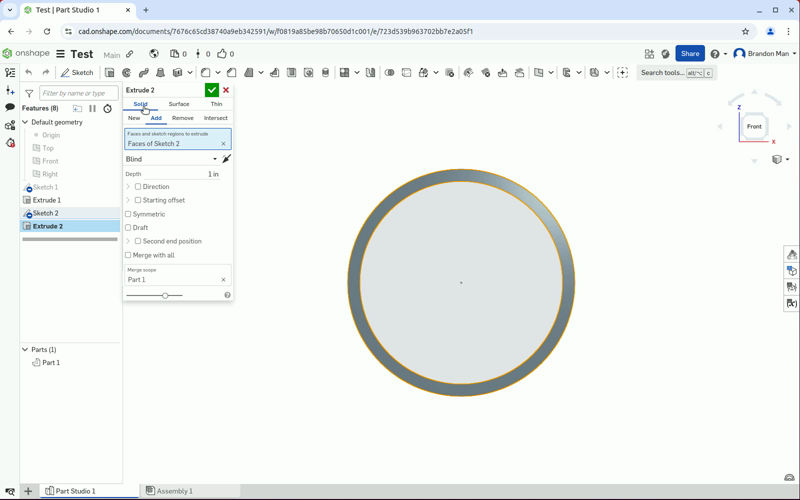
click(143, 106)
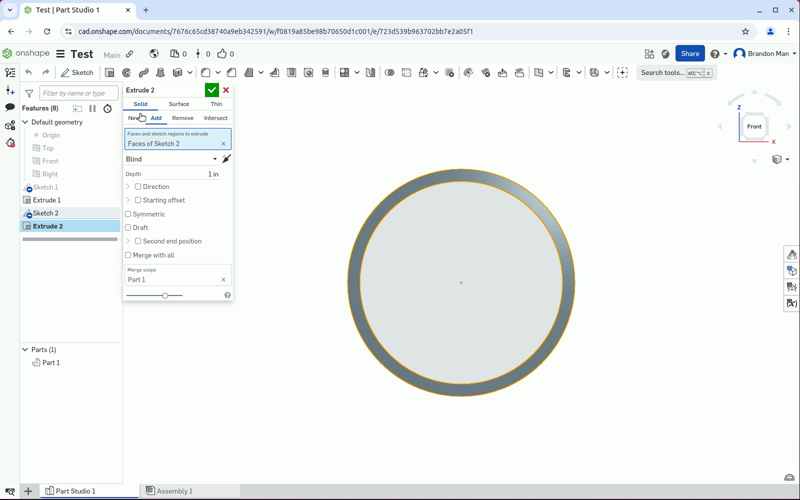
mouse_move(137, 120)
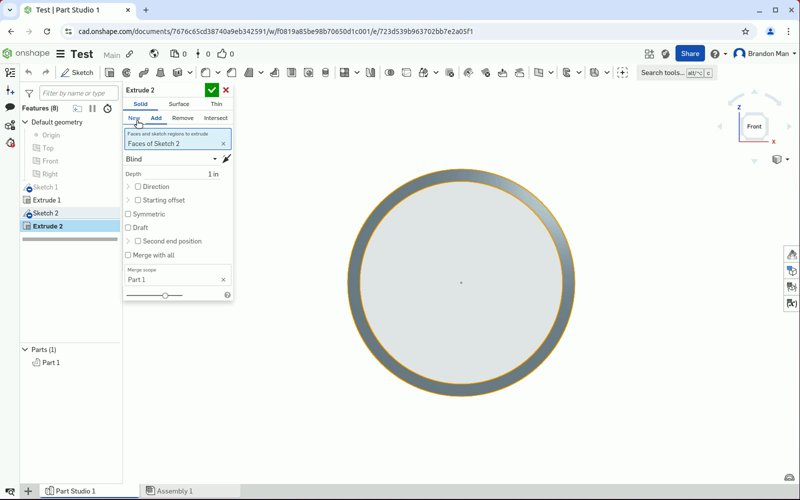
click(137, 120)
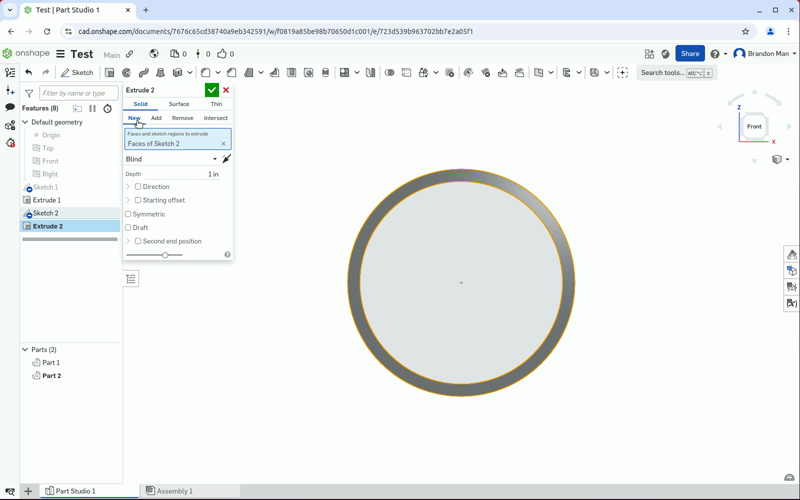
key(tab, 4)
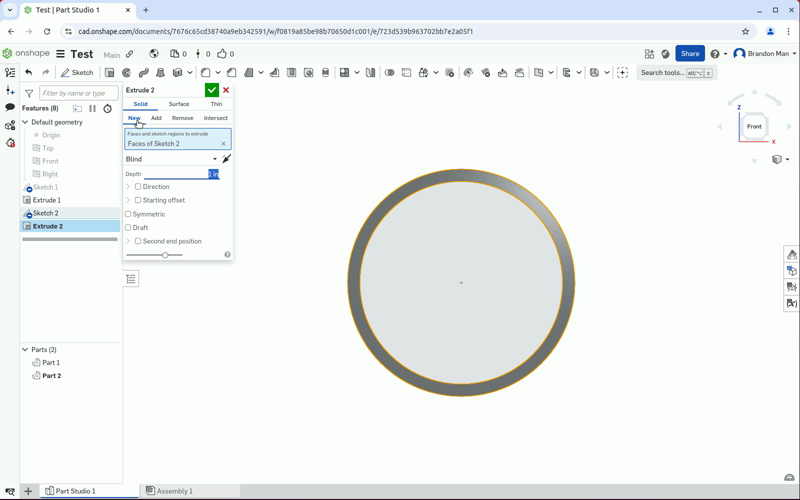
text(-3.851)
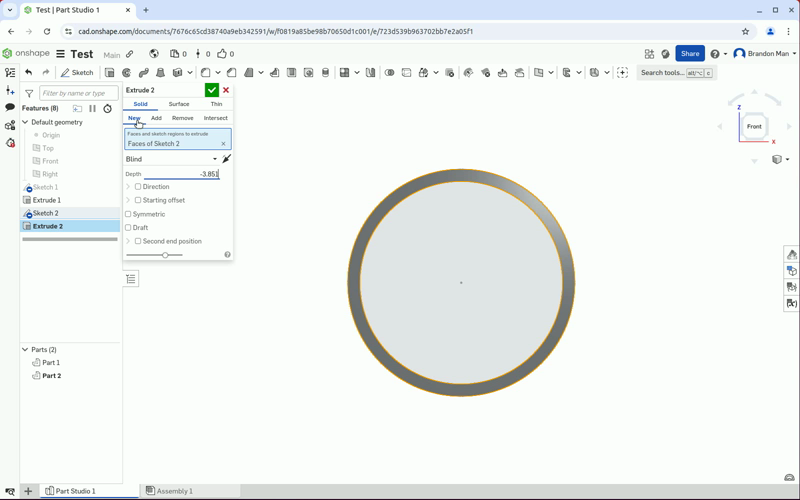
key(enter)
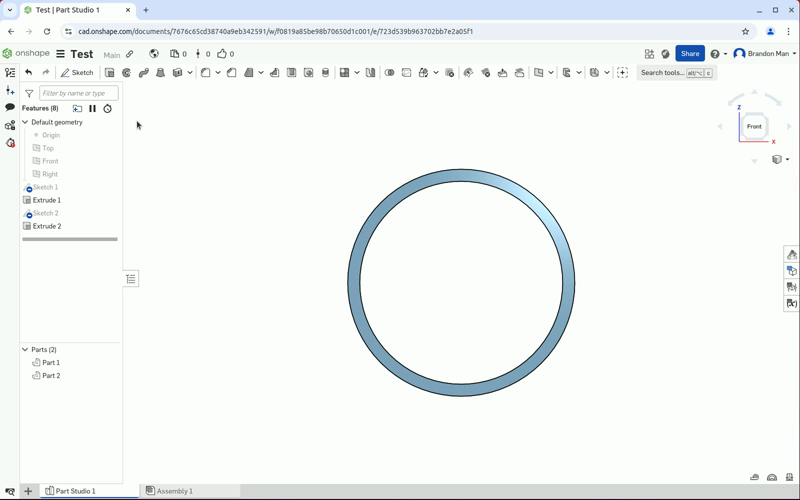
key(shift+h)
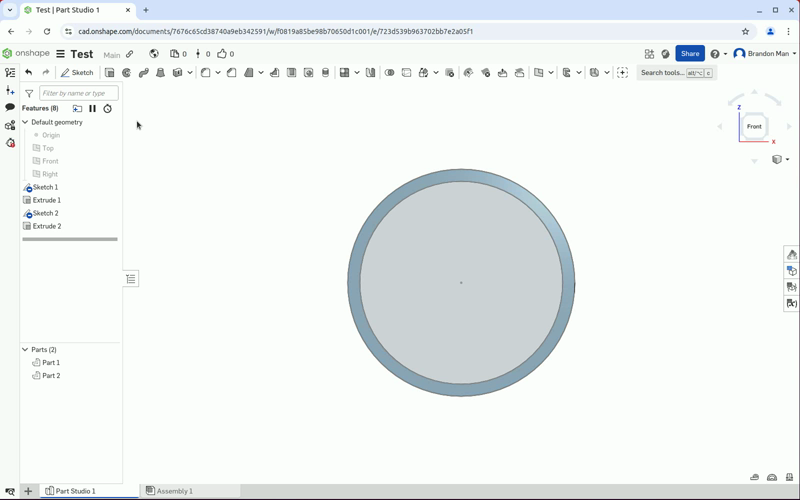
key(shift+h)
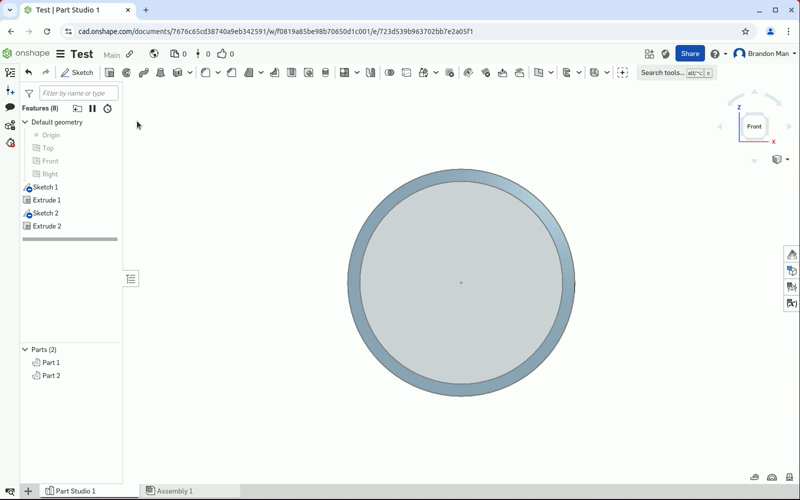
key(shift+7)
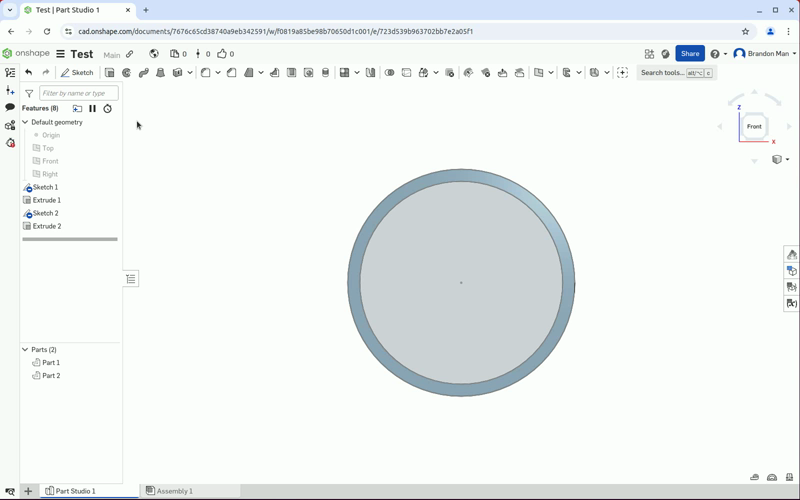
key(left, 2)
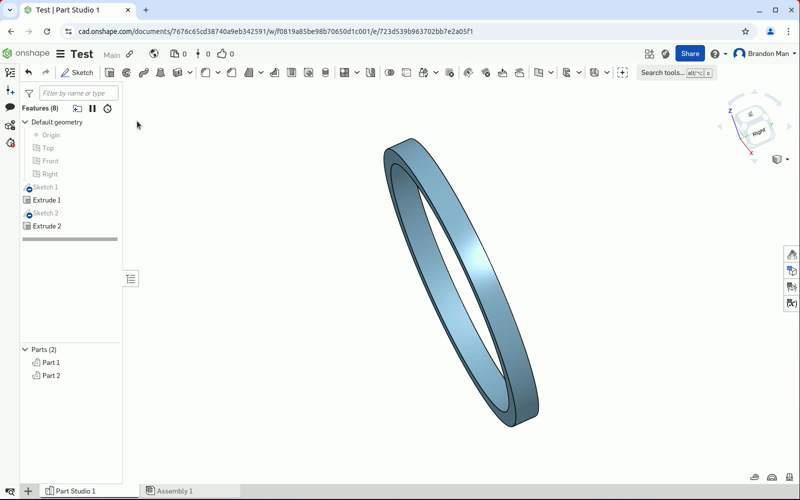
key(down, 2)
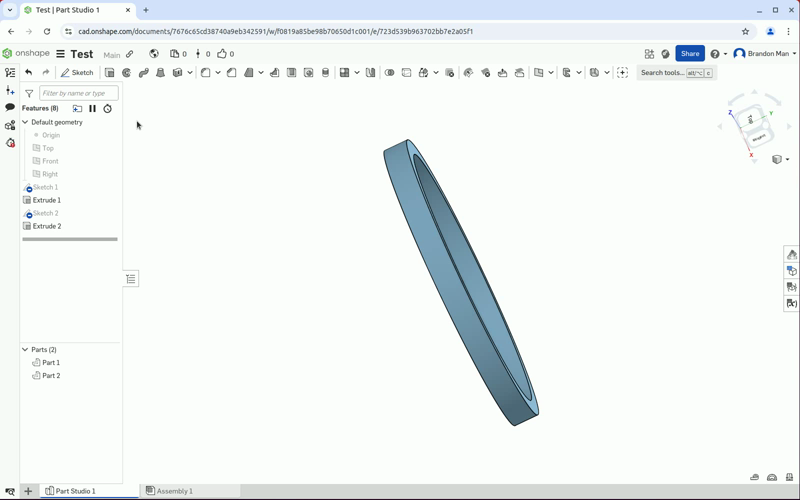
key(up, 2)
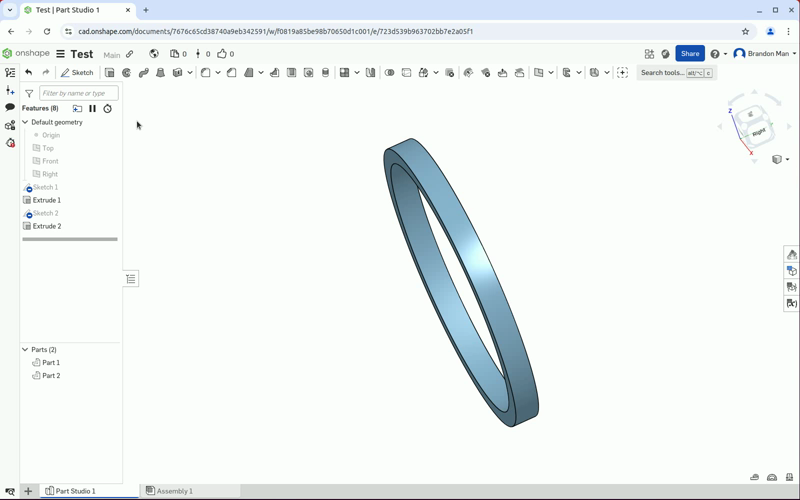
key(right, 2)
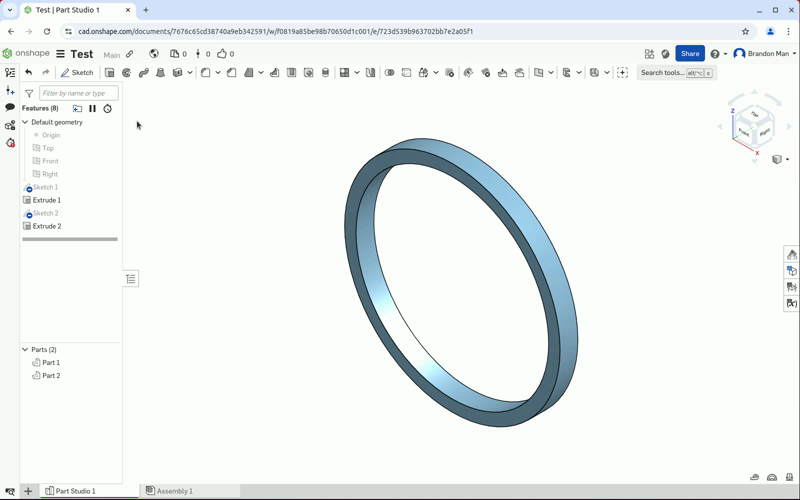
mouse_move(73, 189)
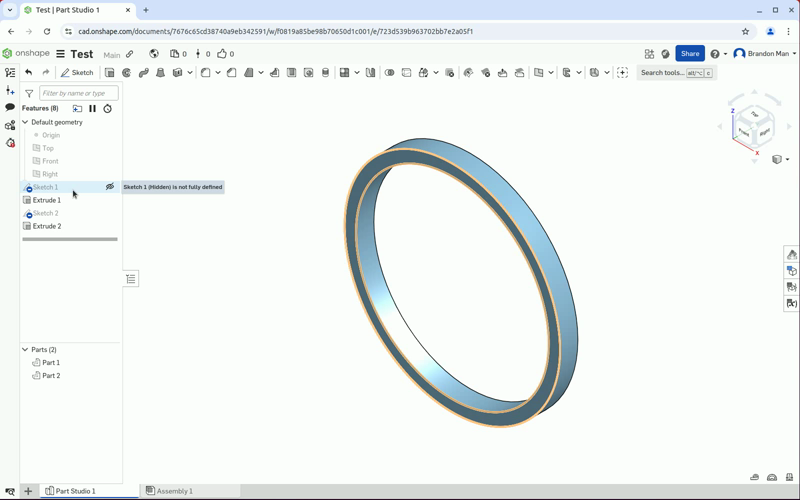
click(73, 189)